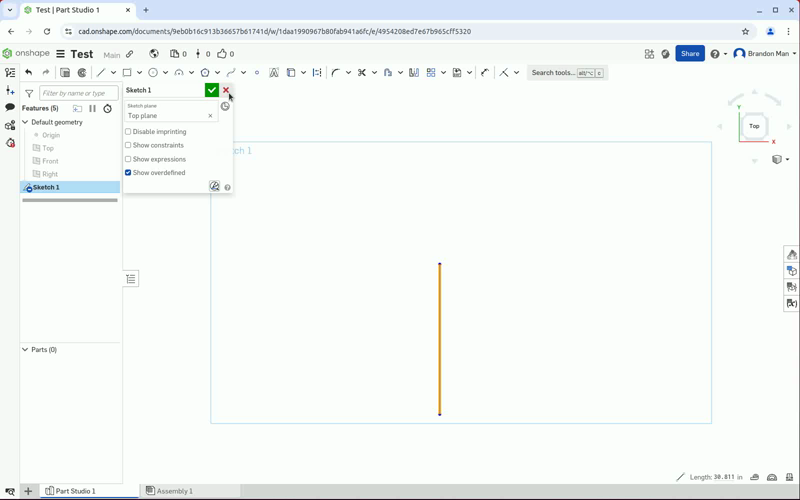
key(shift+h)
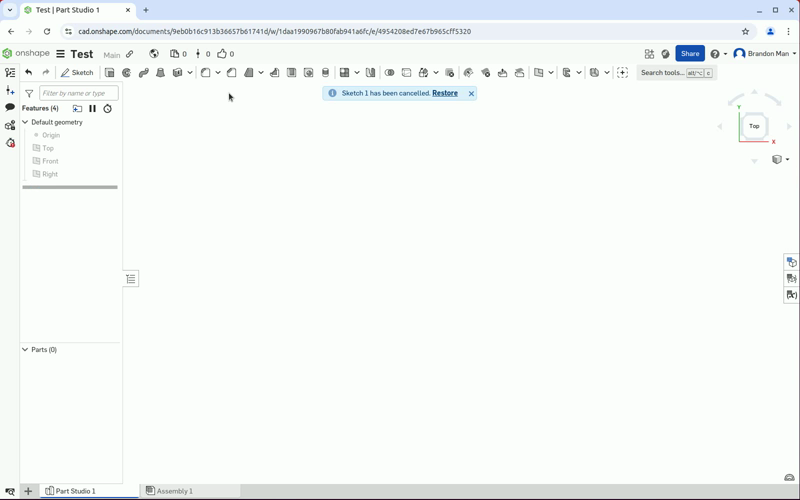
mouse_move(73, 352)
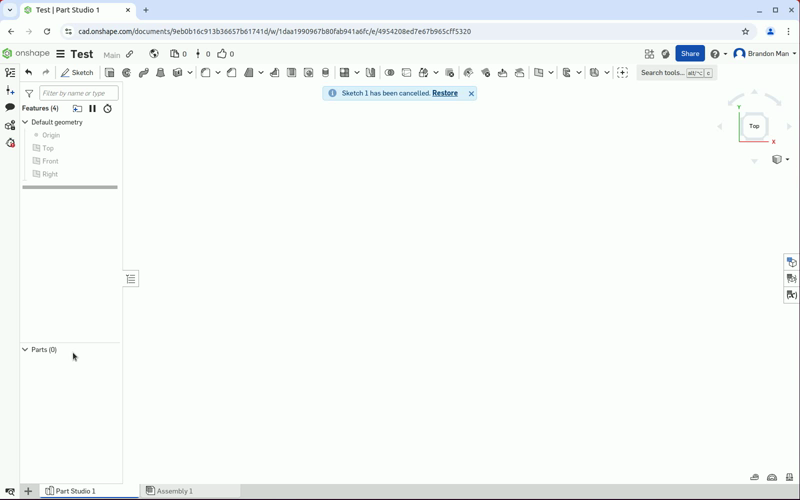
key(y)
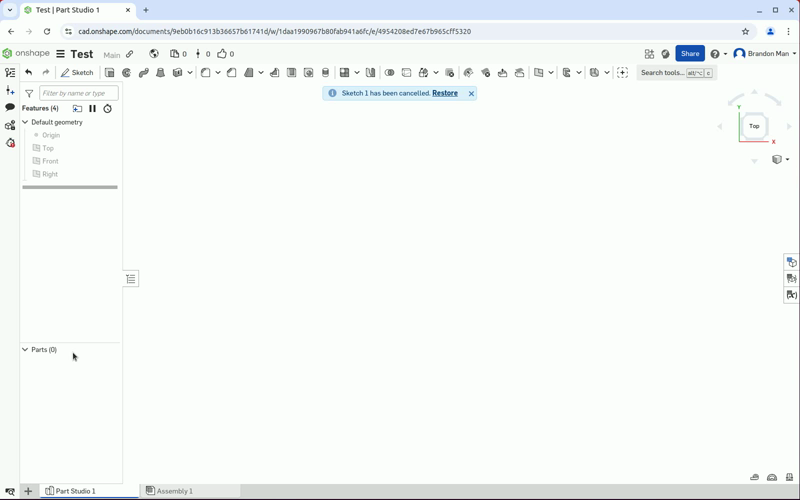
key(shift+p)
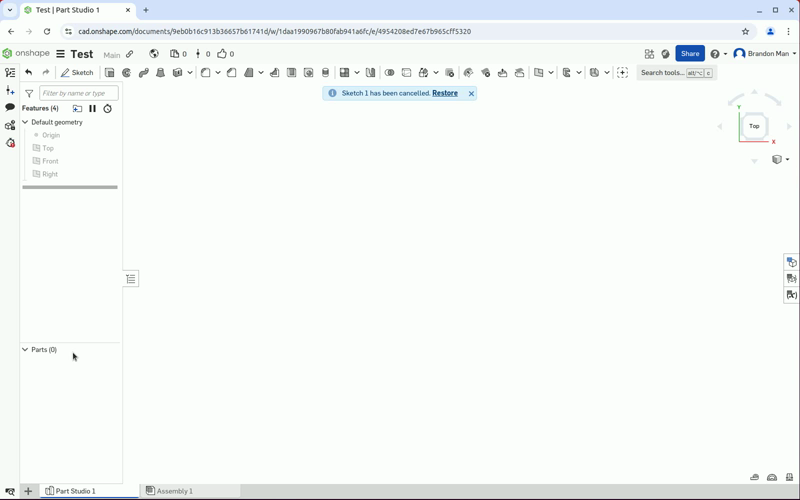
key(space)
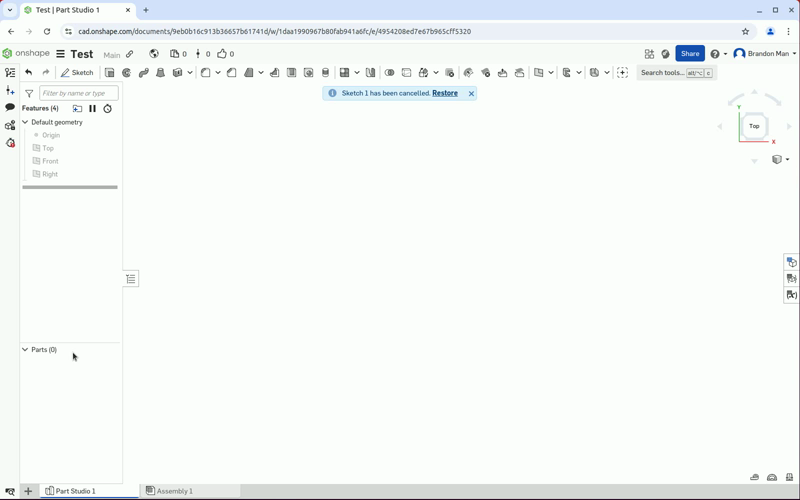
key_down(shift)
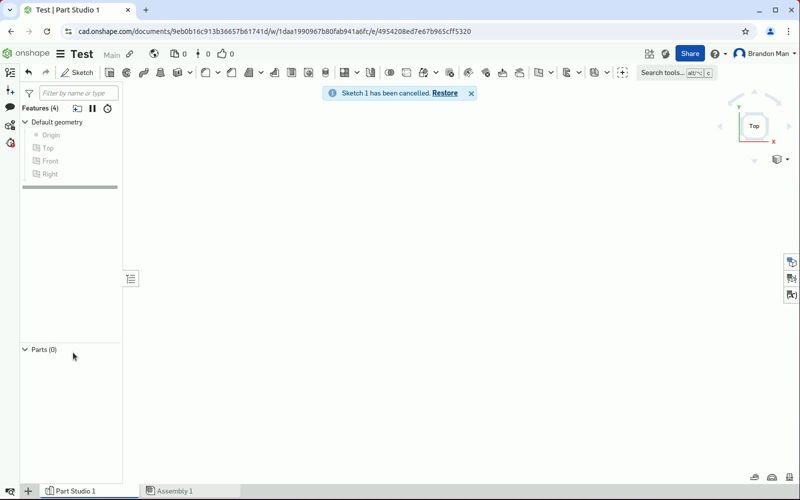
key(up)
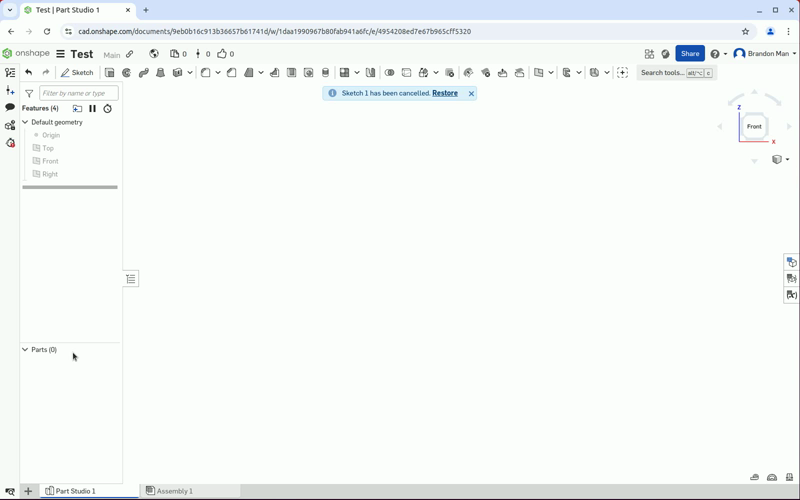
key_up(shift)
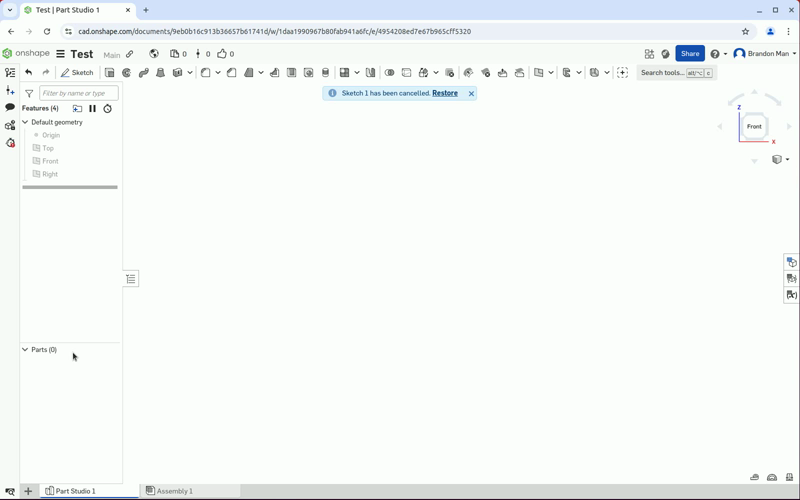
mouse_move(73, 352)
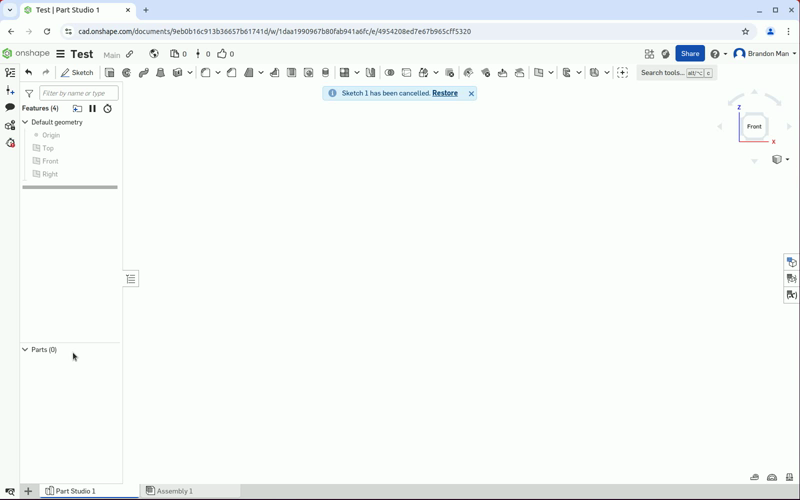
key(shift+y)
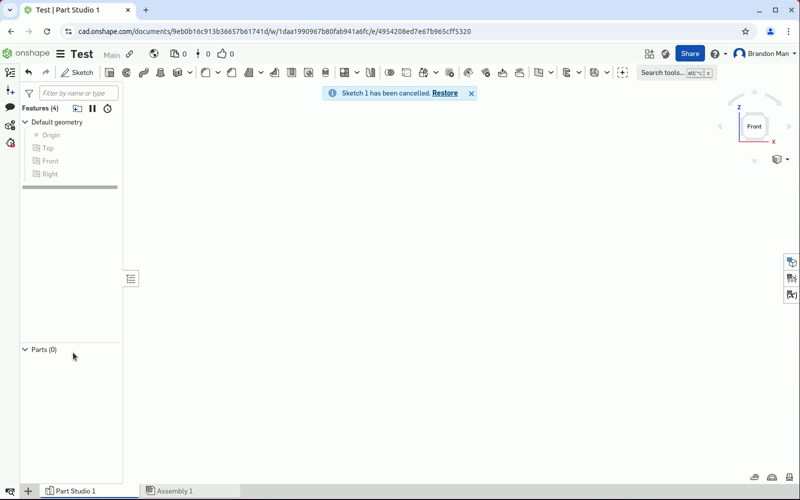
key(shift+s)
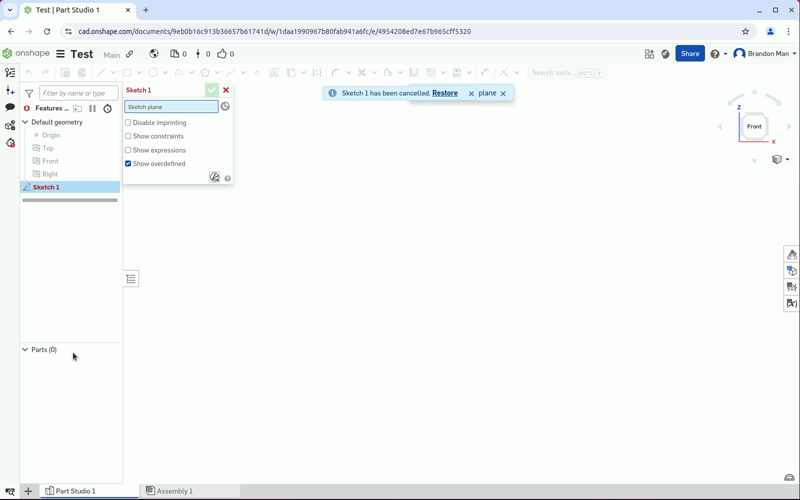
mouse_move(73, 163)
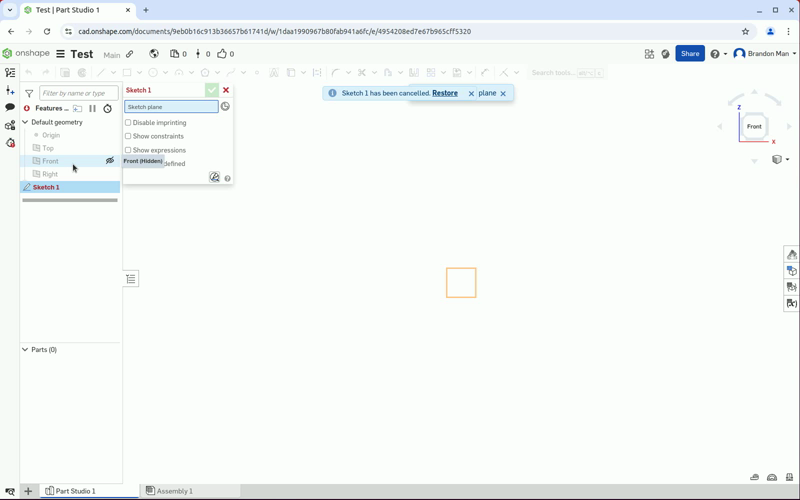
click(73, 163)
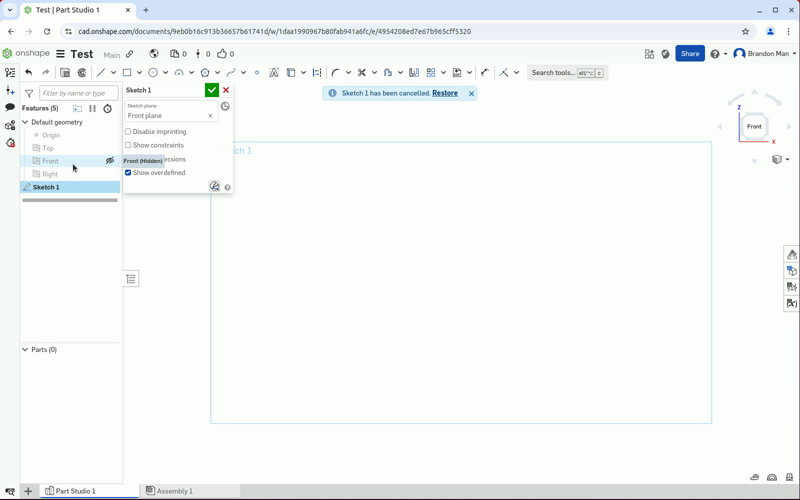
mouse_move(73, 352)
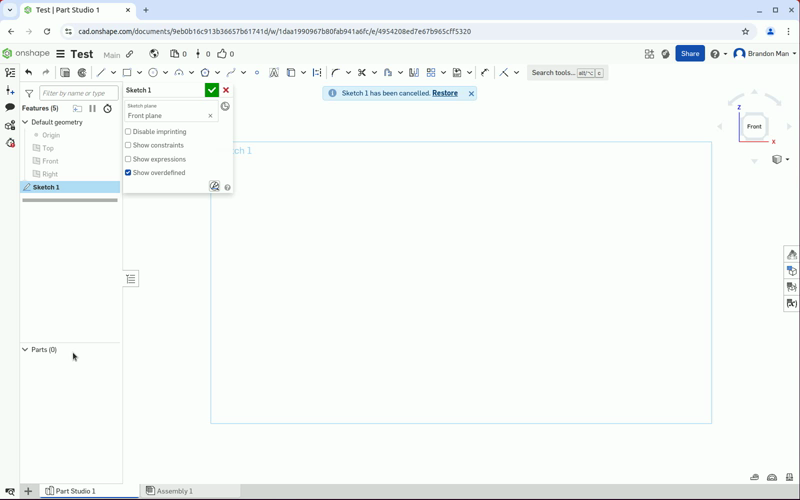
key(y)
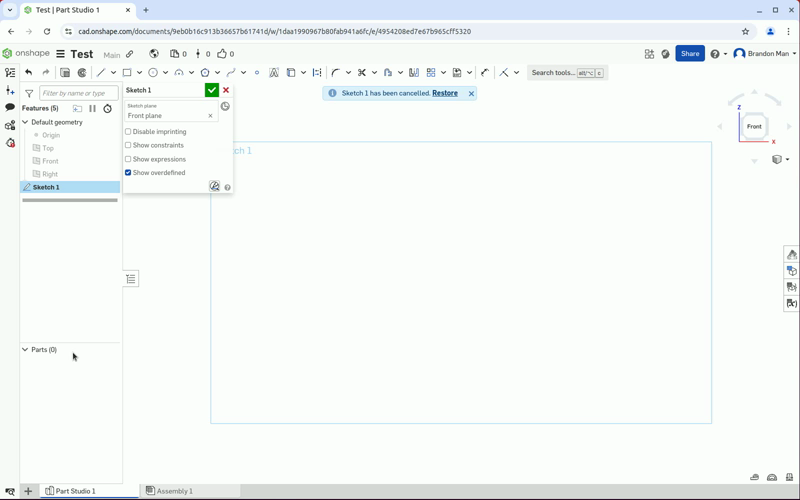
key(l)
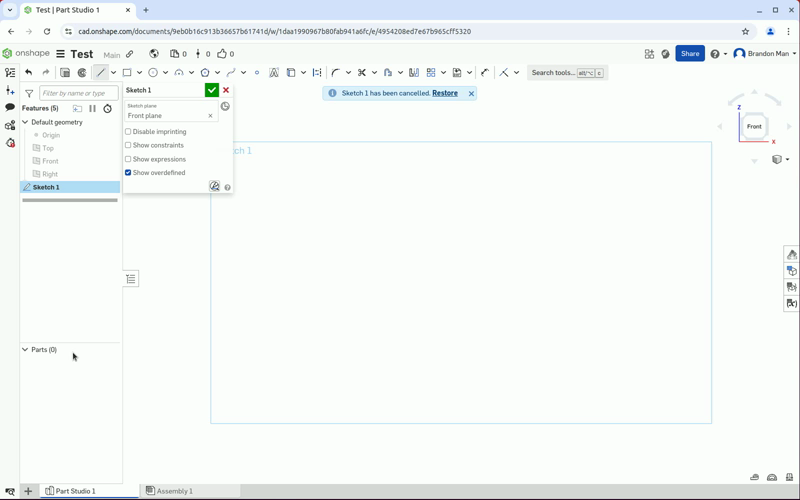
key_down(shift)
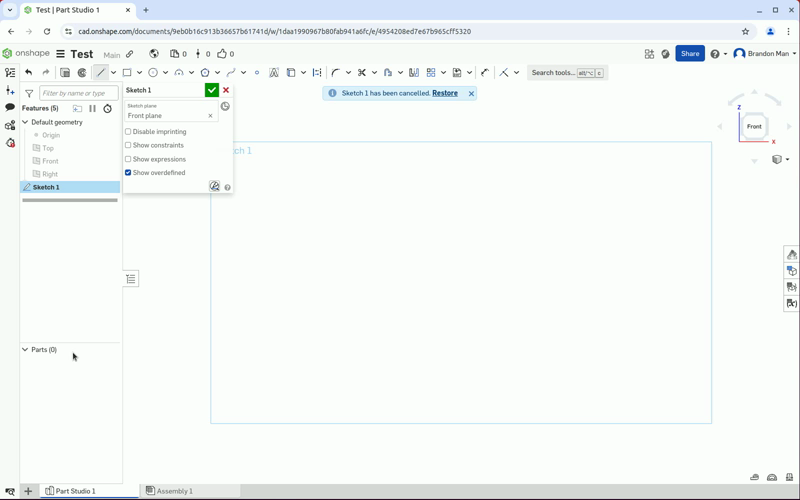
mouse_move(460, 282)
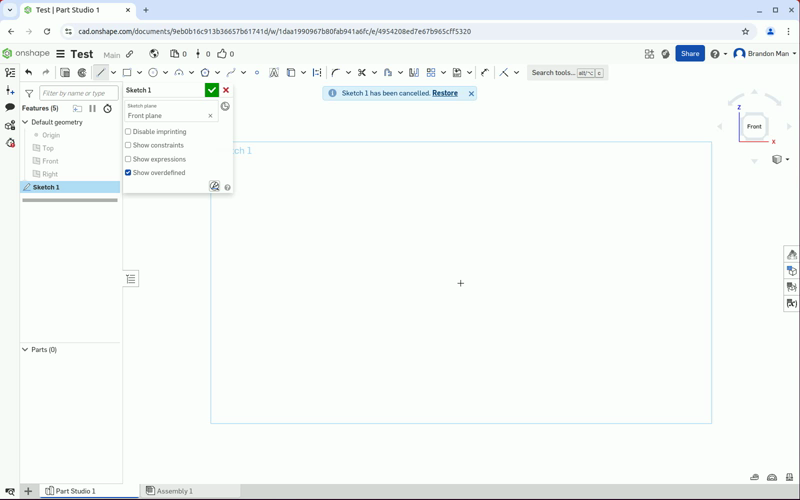
click(460, 282)
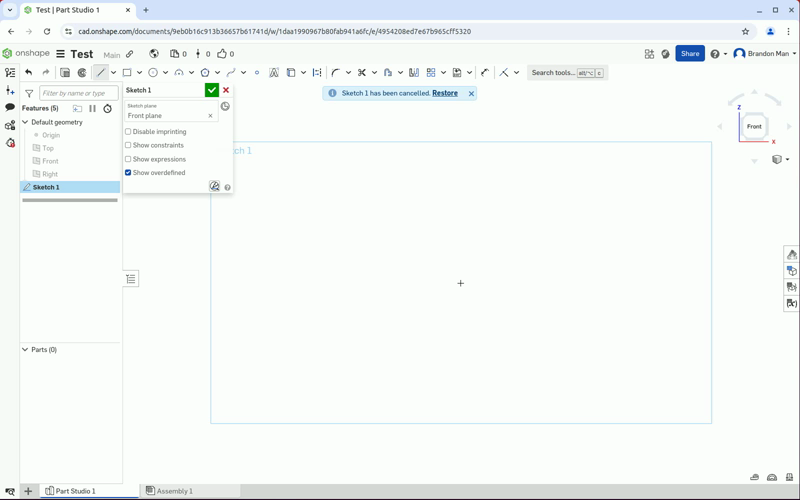
key_up(shift)
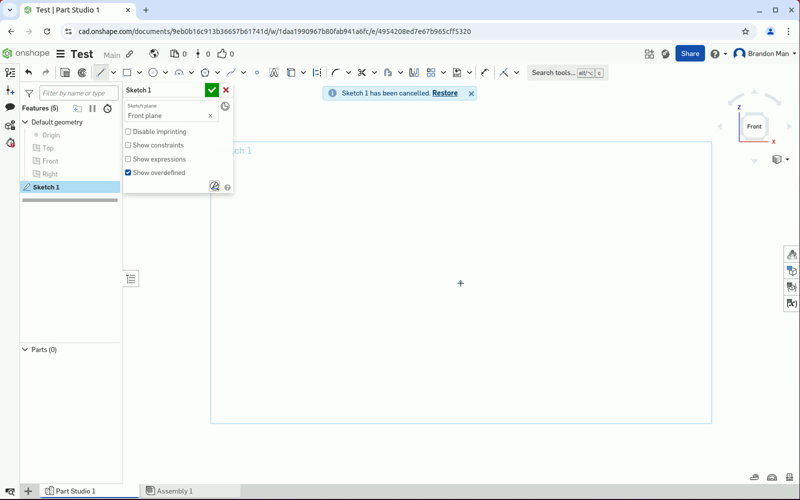
key_down(shift)
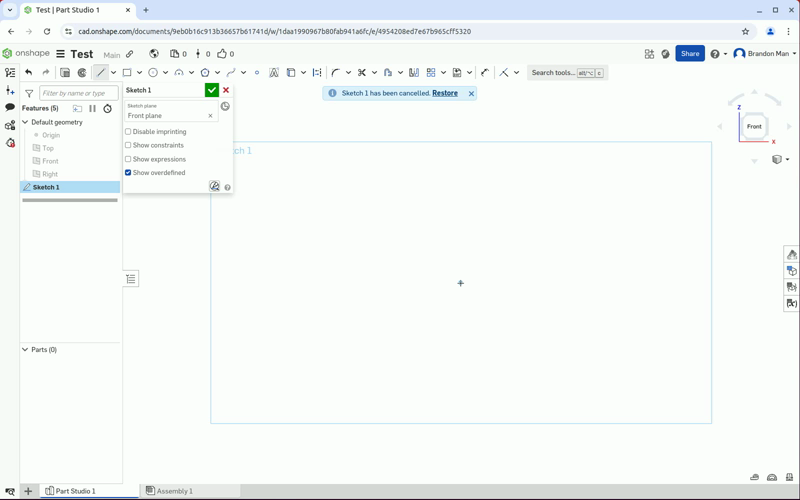
mouse_move(490, 282)
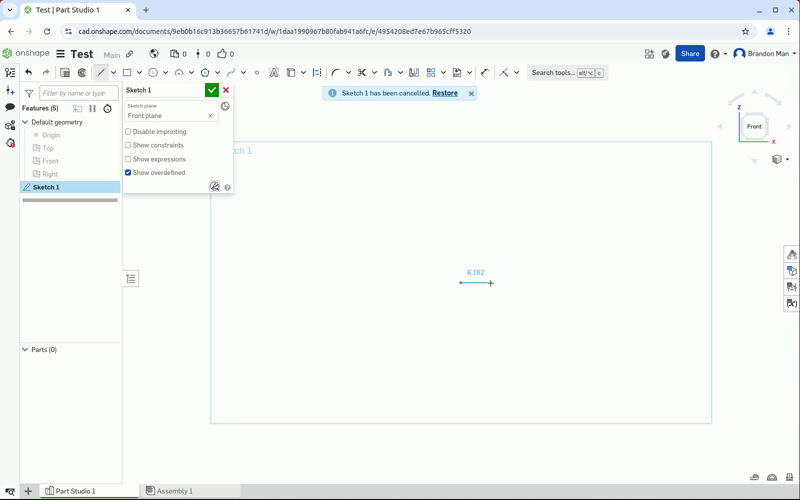
mouse_move(498, 282)
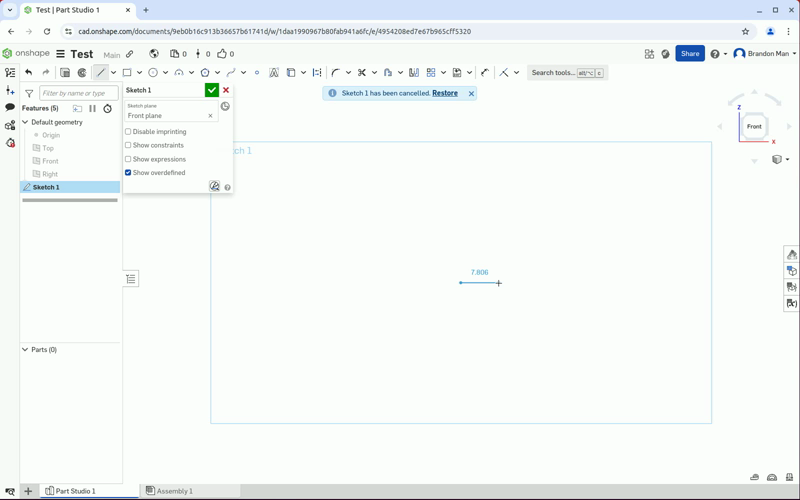
click(498, 282)
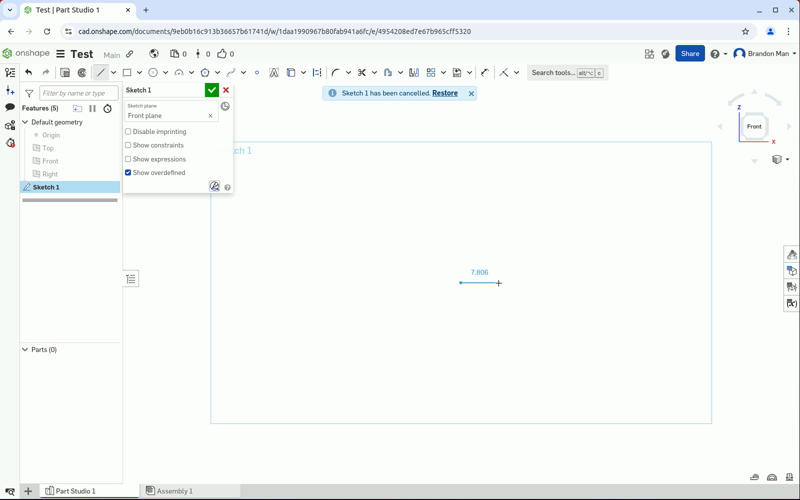
key_up(shift)
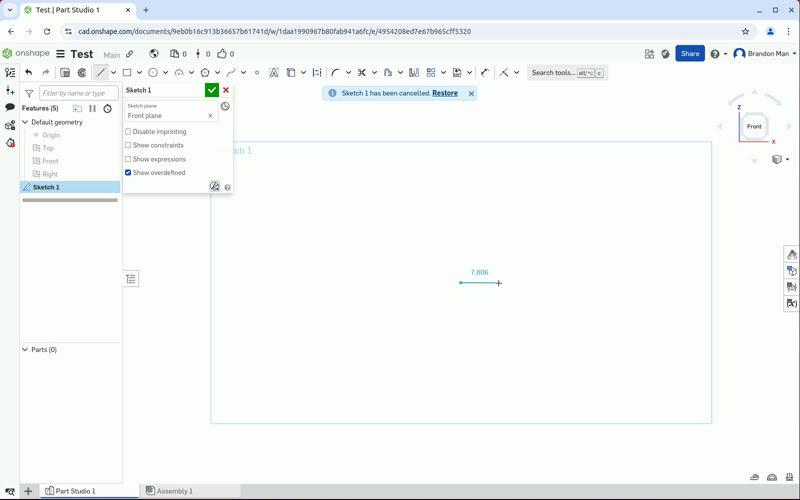
key_down(shift)
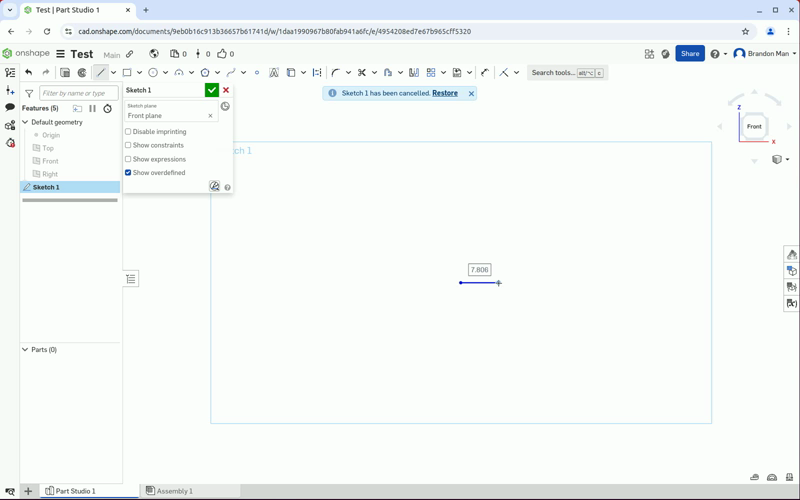
mouse_move(573, 282)
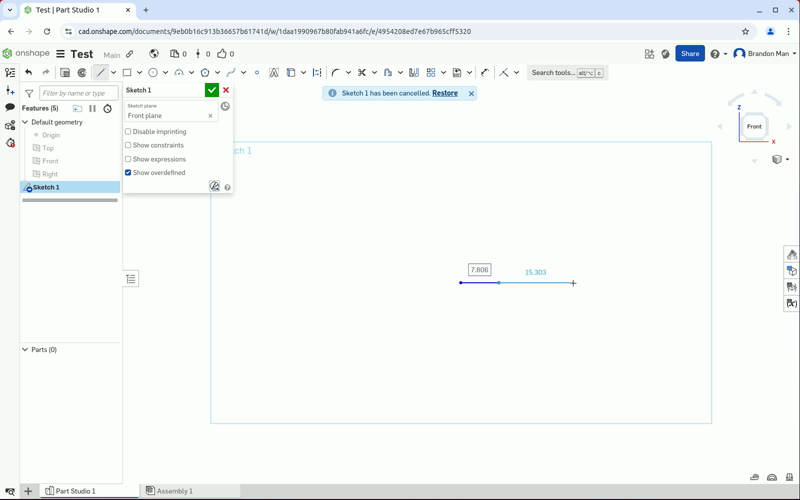
click(573, 282)
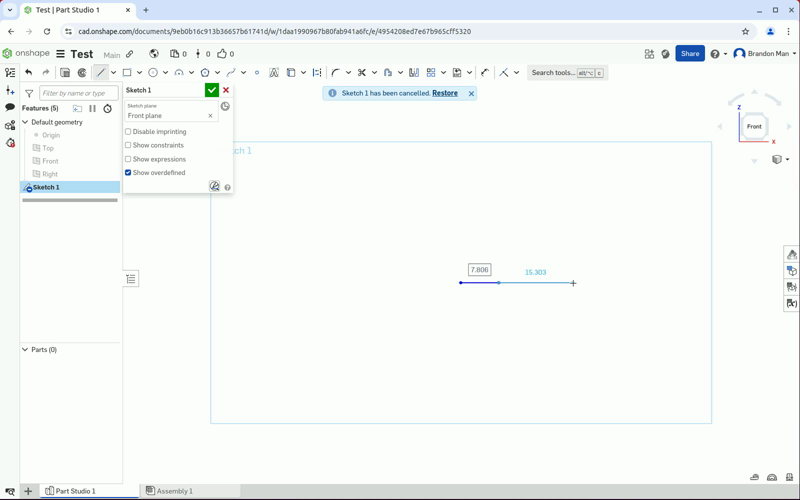
key_up(shift)
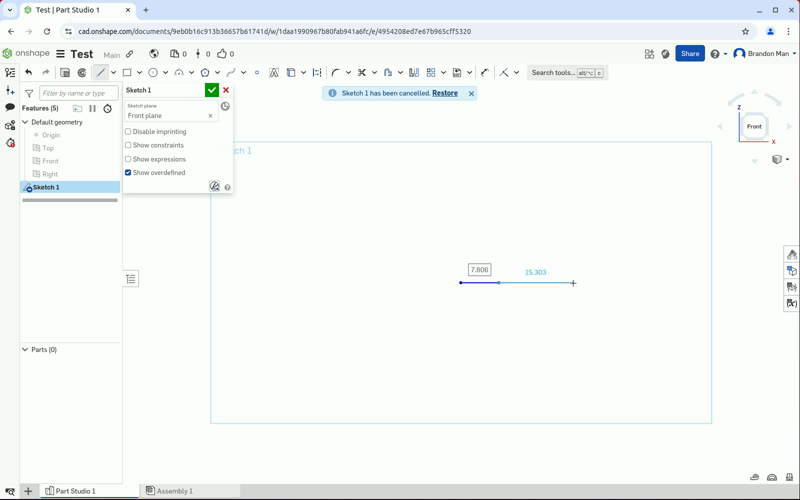
key_down(shift)
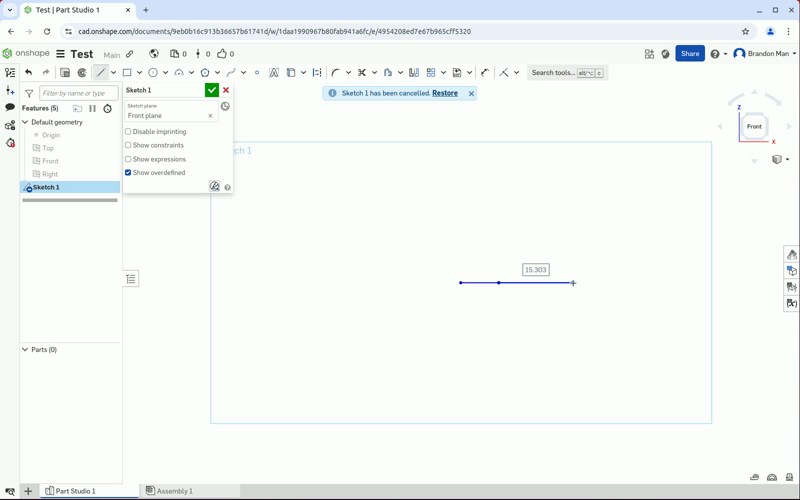
mouse_move(589, 282)
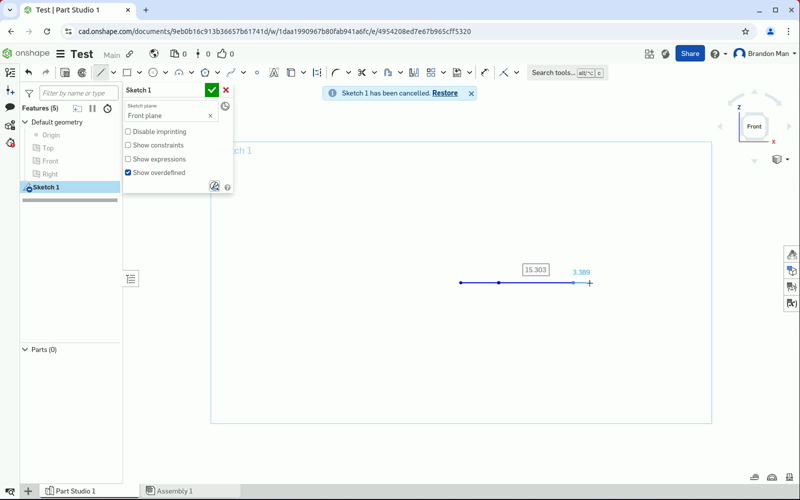
mouse_move(573, 245)
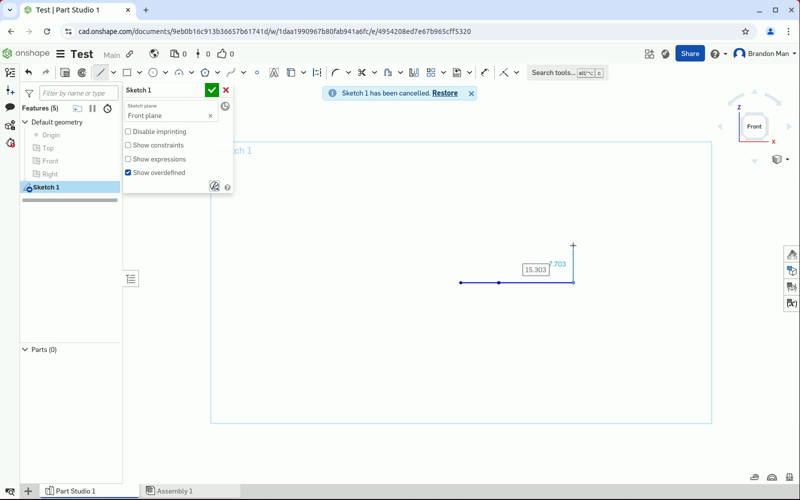
click(573, 245)
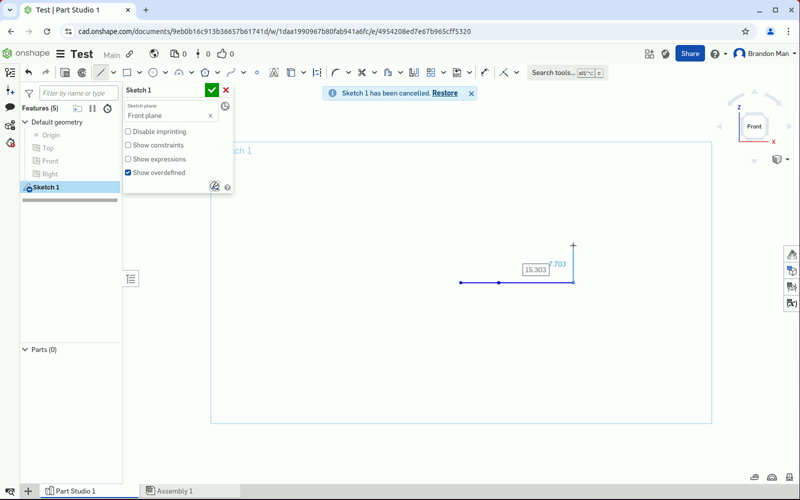
key_up(shift)
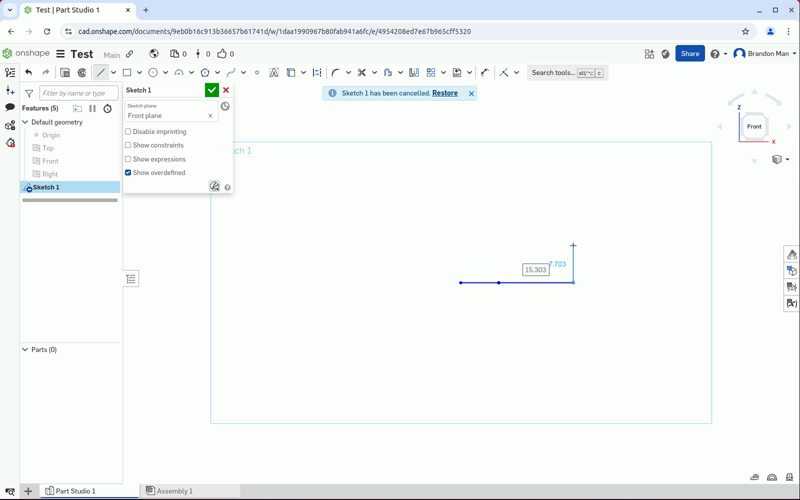
key_down(shift)
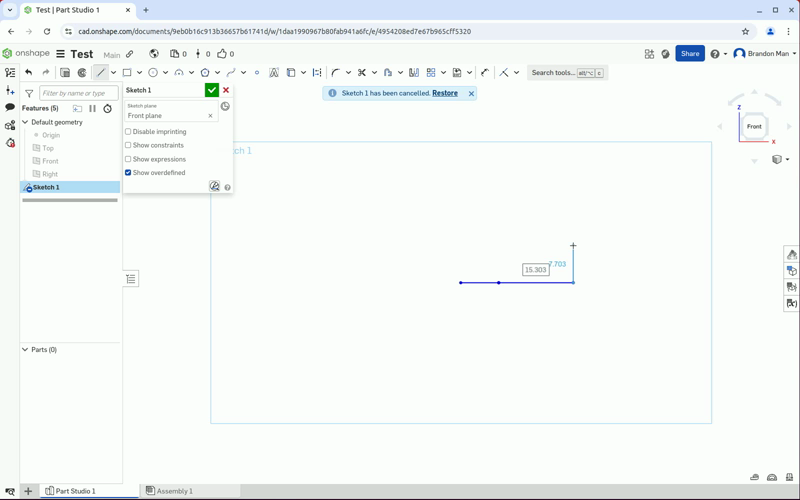
mouse_move(498, 245)
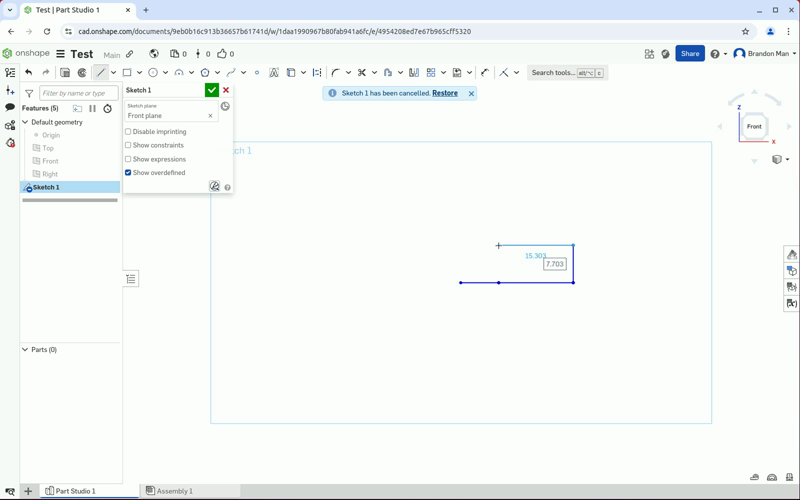
click(498, 245)
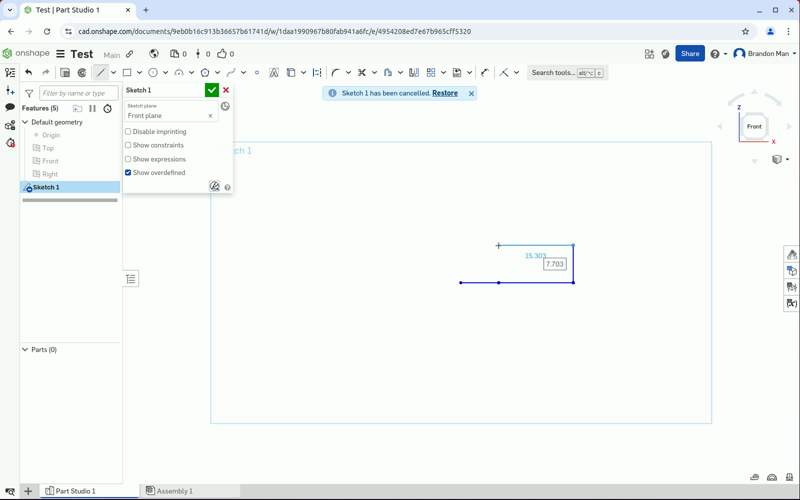
key_up(shift)
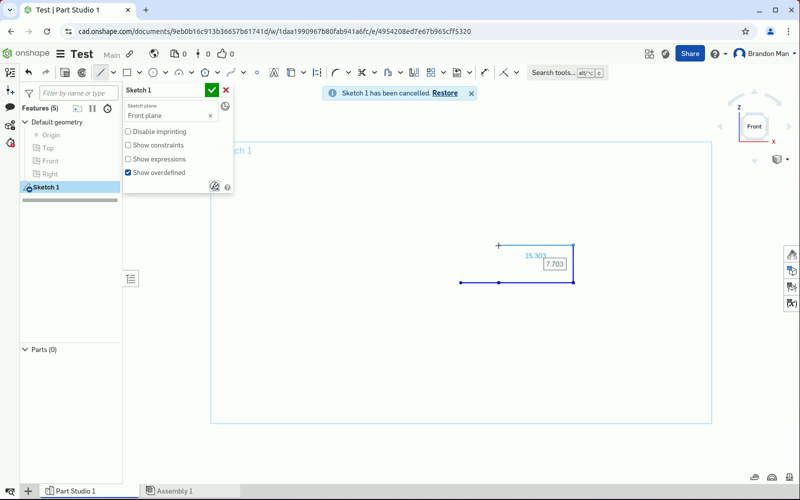
key_down(shift)
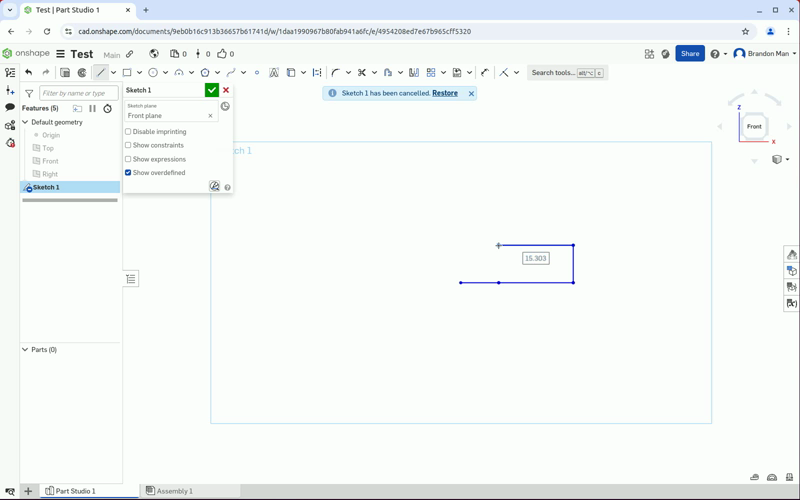
mouse_move(528, 245)
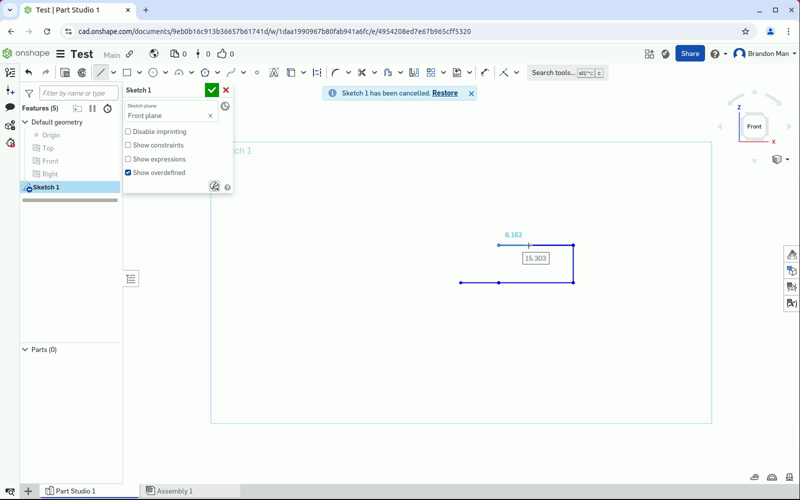
mouse_move(460, 245)
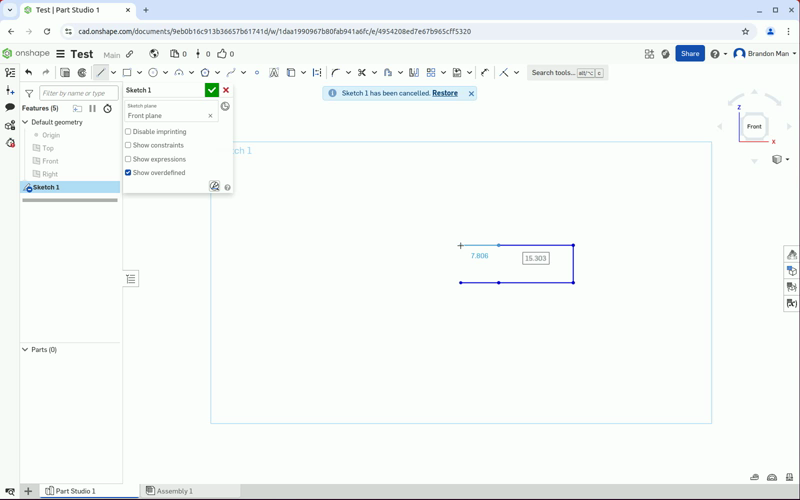
click(460, 245)
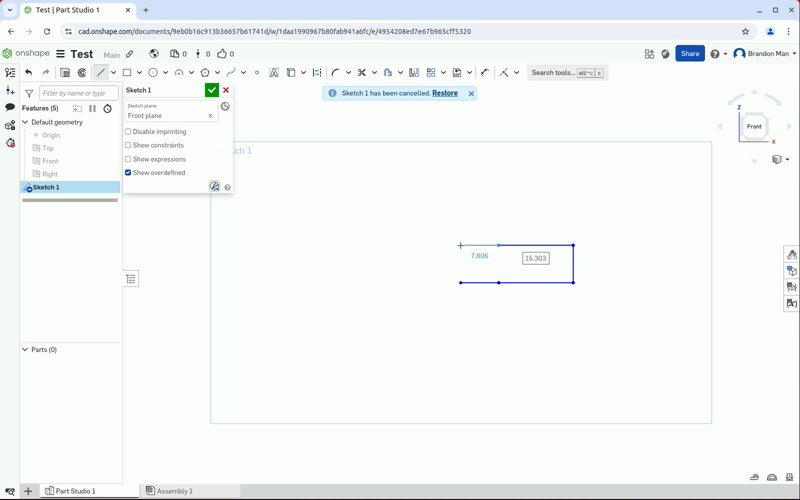
key_up(shift)
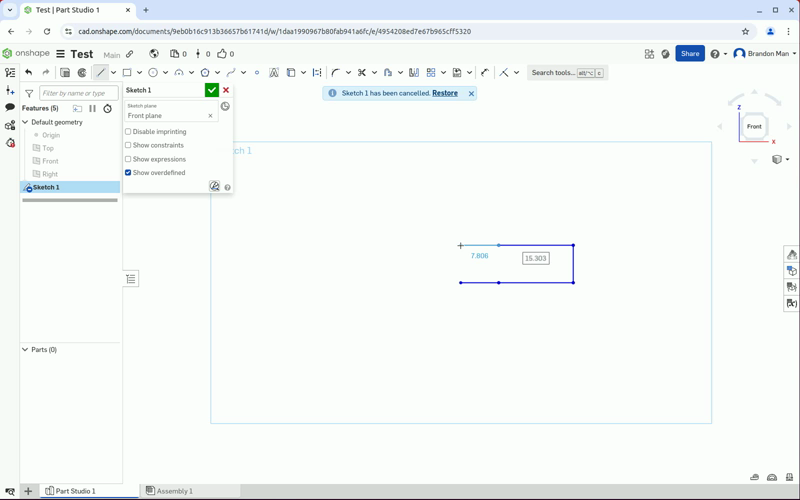
mouse_move(490, 245)
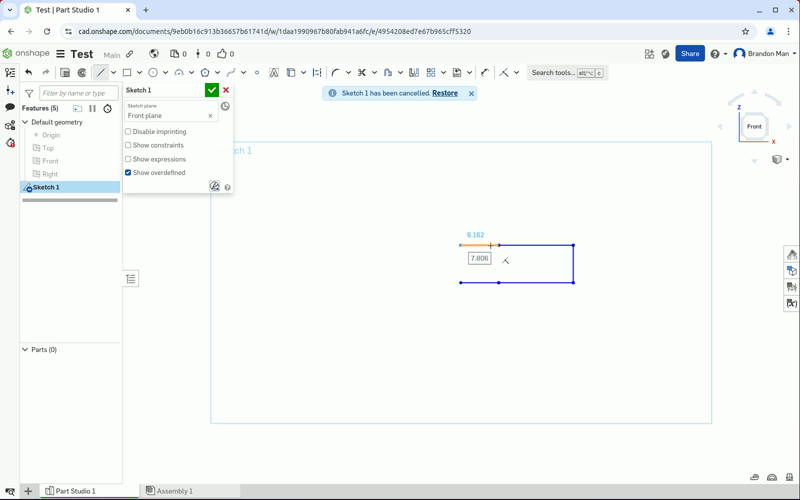
key_down(shift)
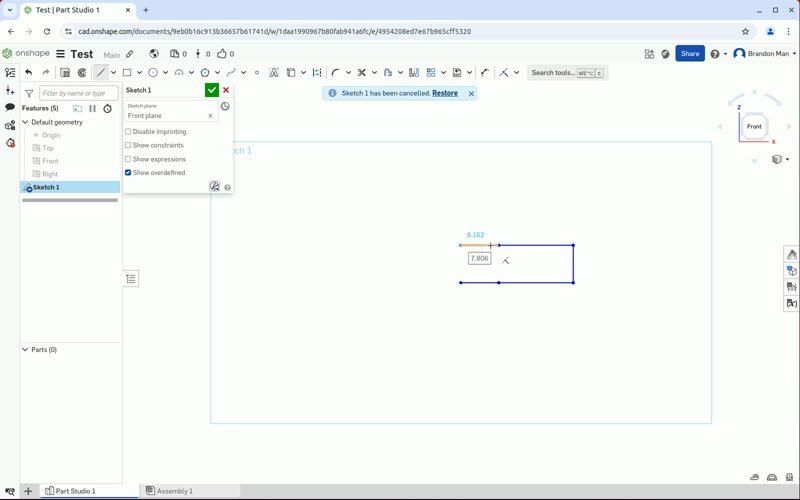
mouse_move(460, 282)
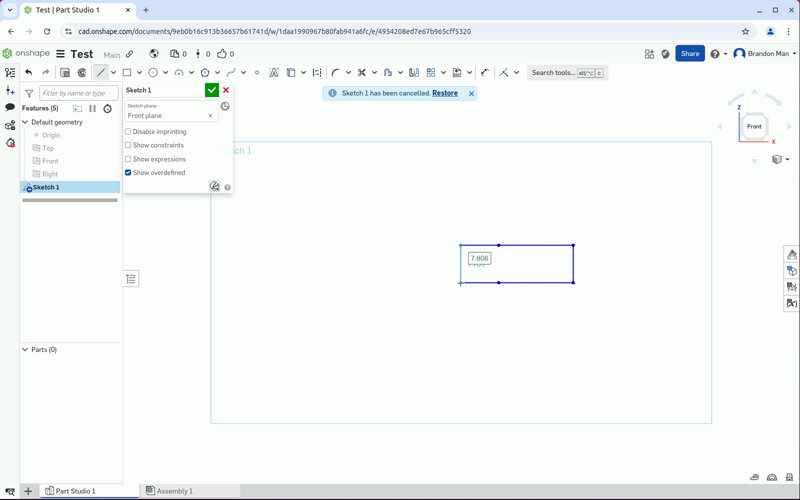
key_up(shift)
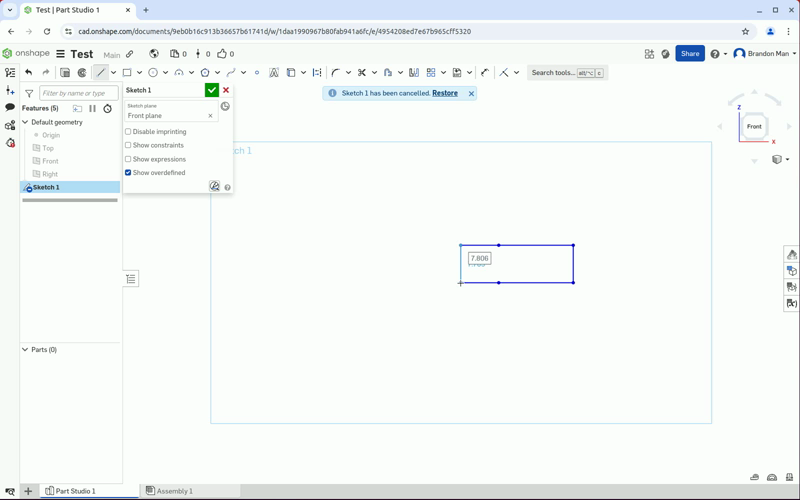
click(460, 282)
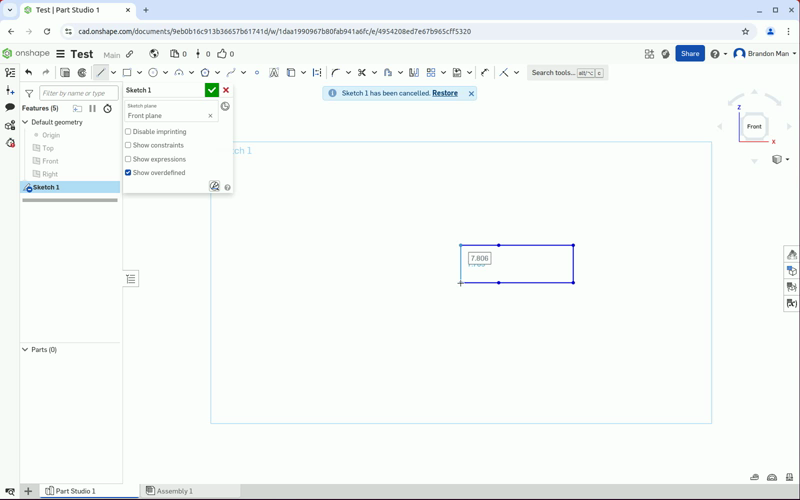
key(esc)
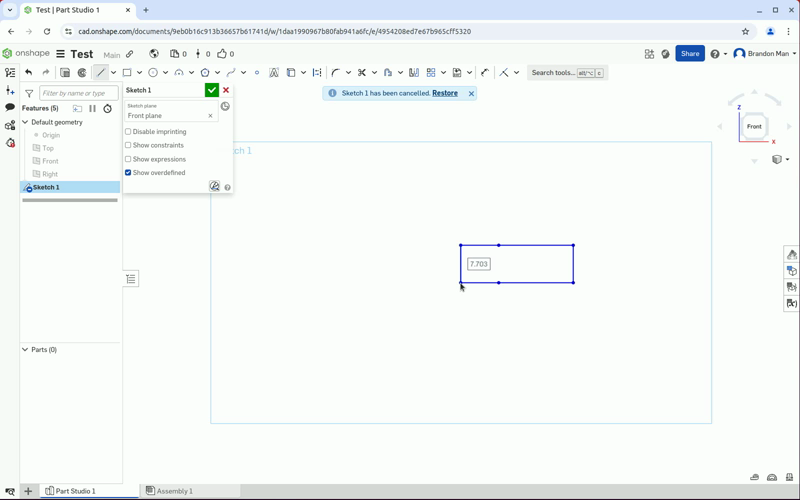
mouse_move(495, 254)
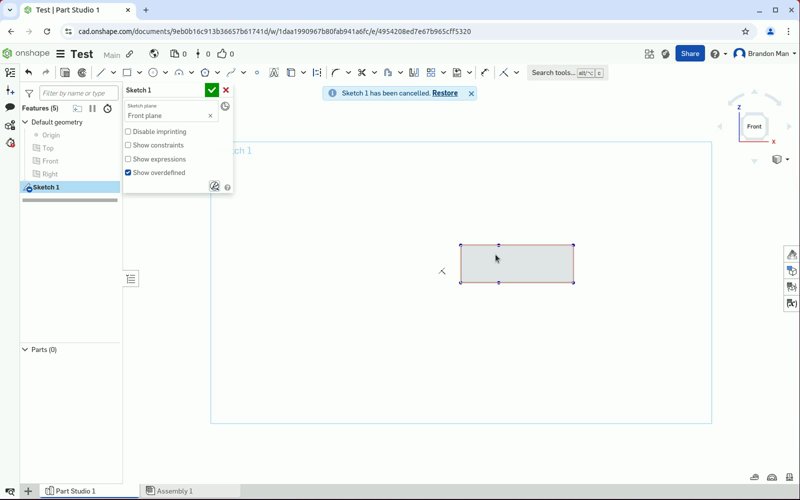
click(495, 254)
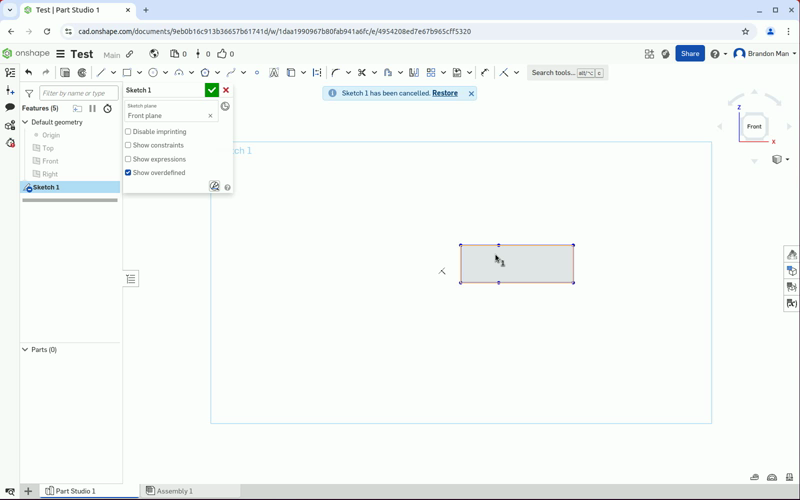
mouse_move(73, 352)
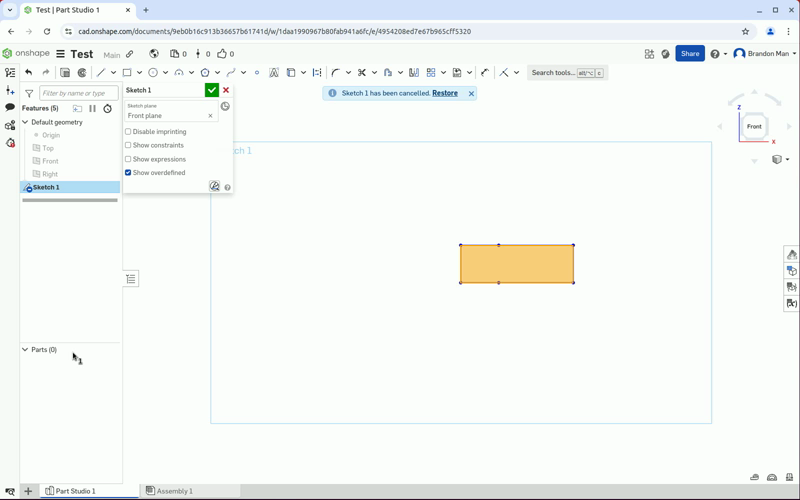
key(shift+y)
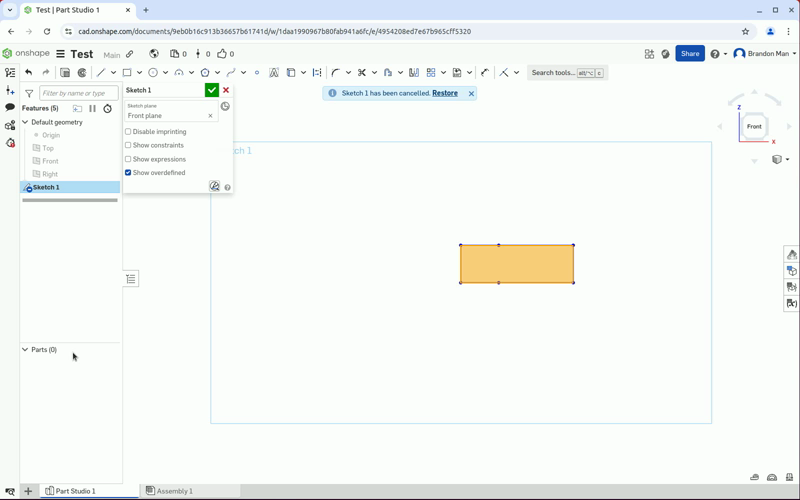
key(shift+e)
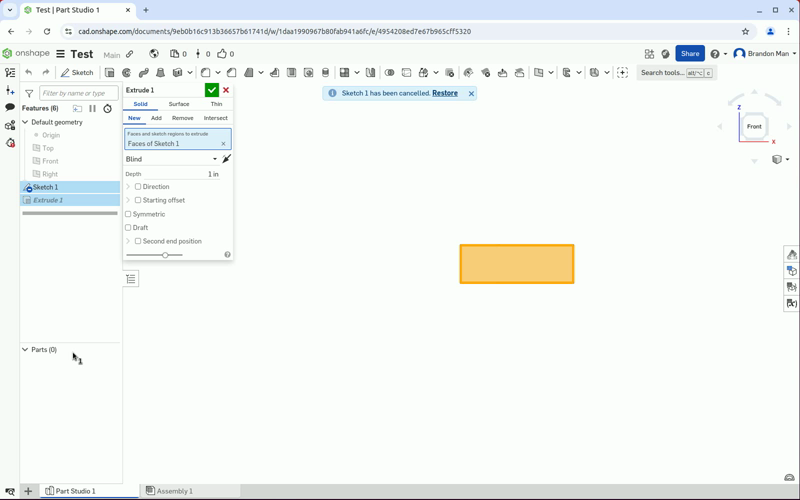
mouse_move(143, 106)
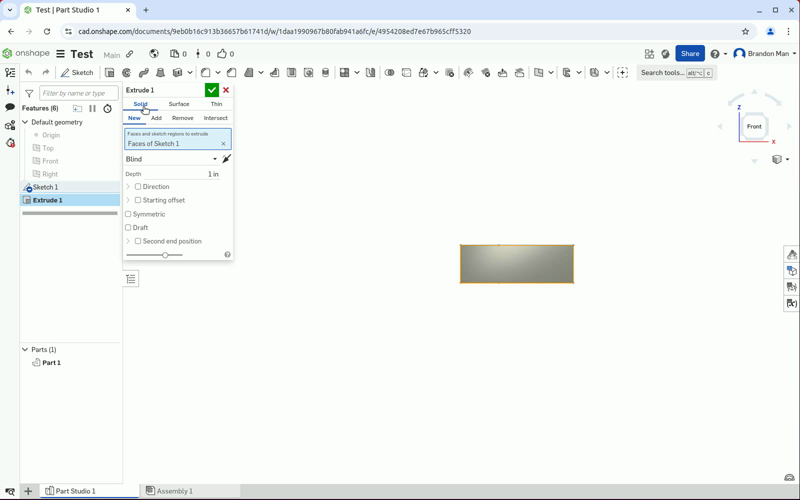
click(143, 106)
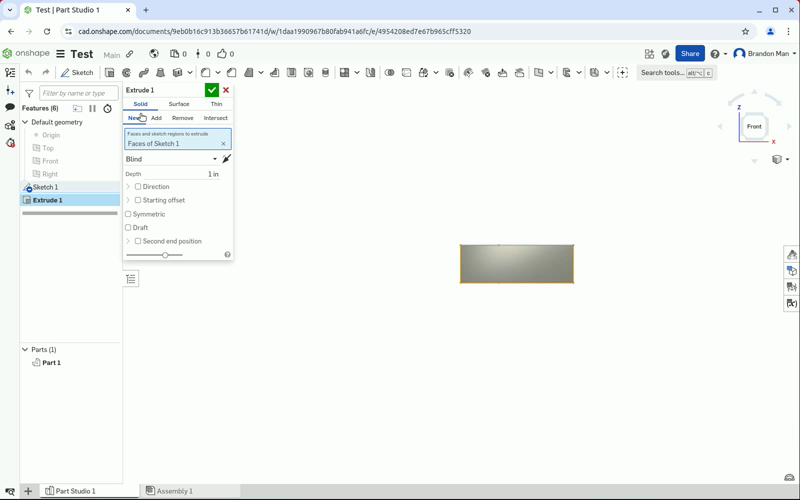
mouse_move(137, 120)
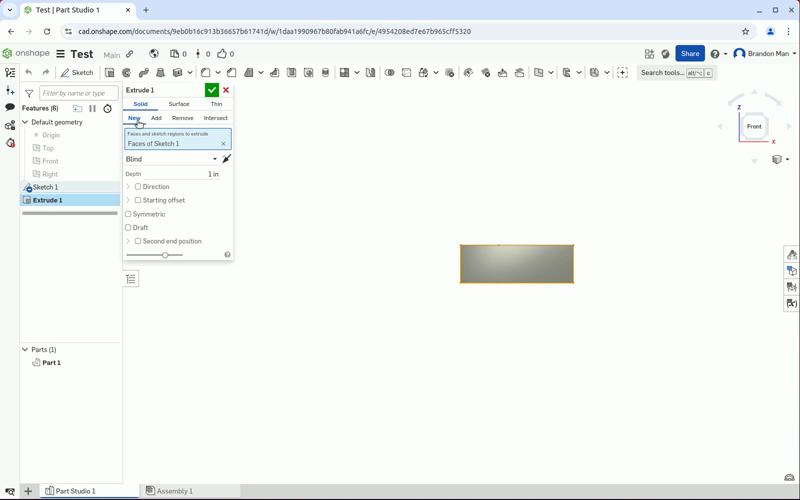
click(137, 120)
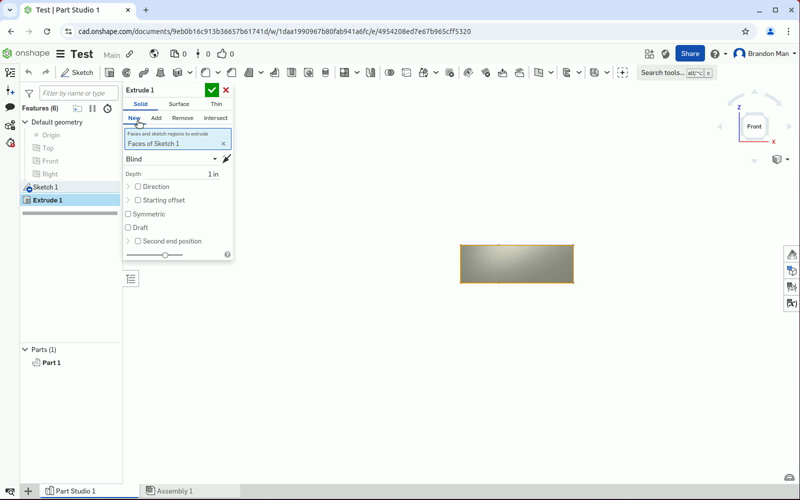
key(tab, 4)
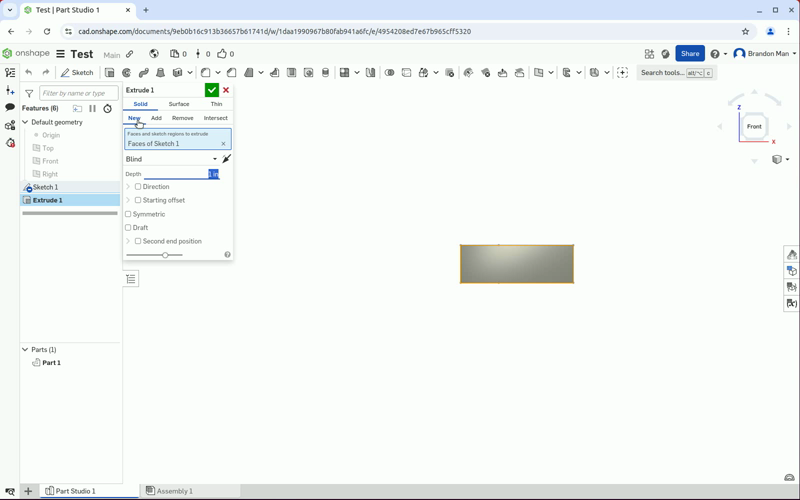
text(7.703)
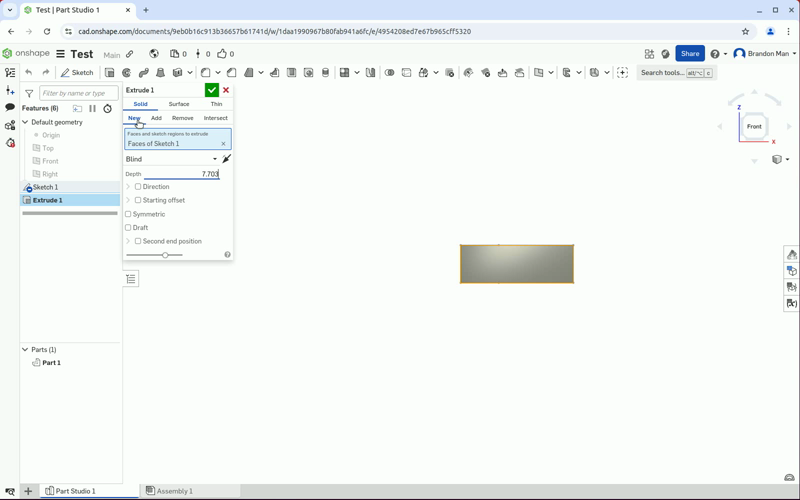
key(enter)
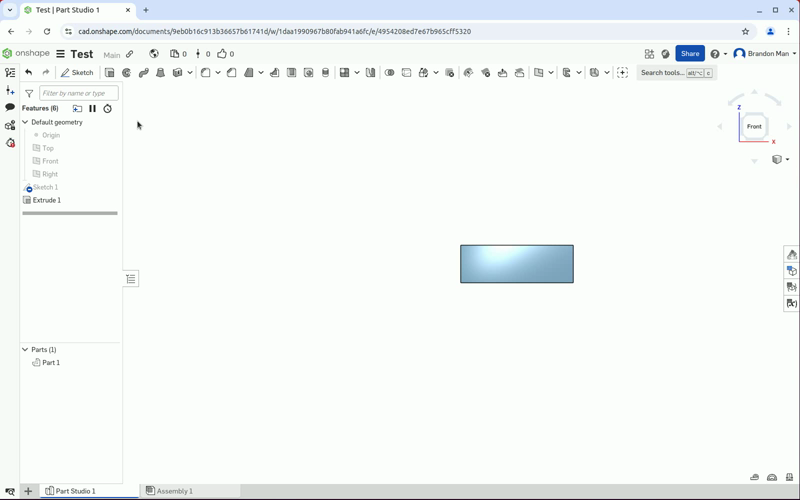
key(shift+h)
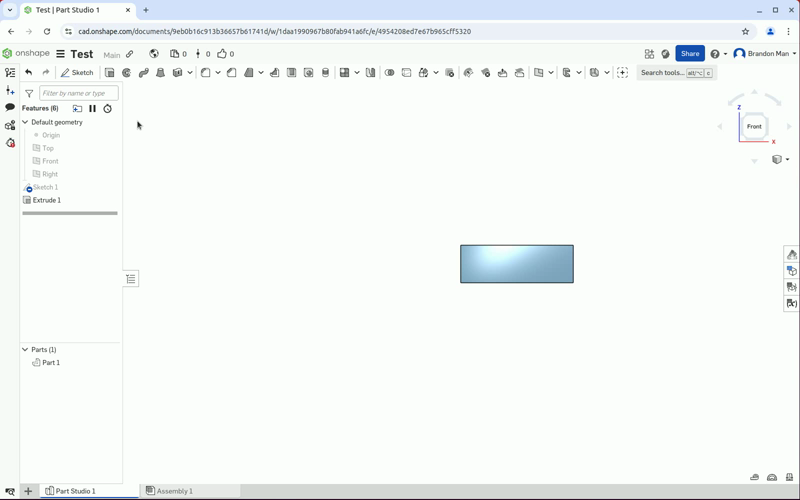
key(shift+h)
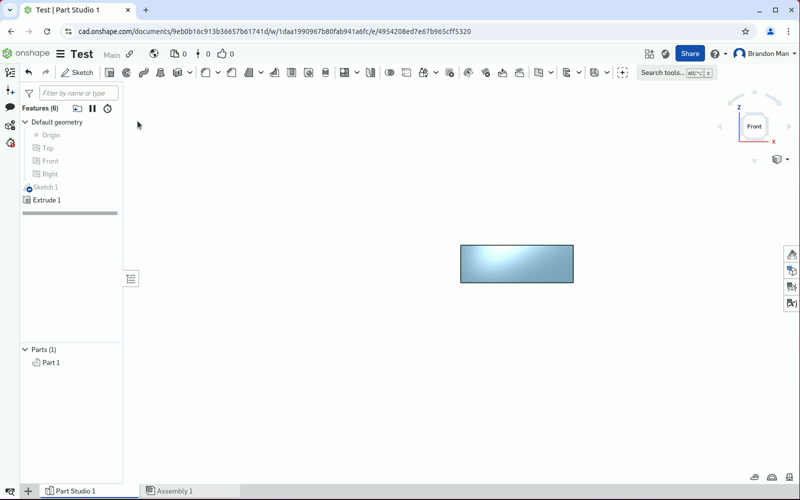
mouse_move(73, 189)
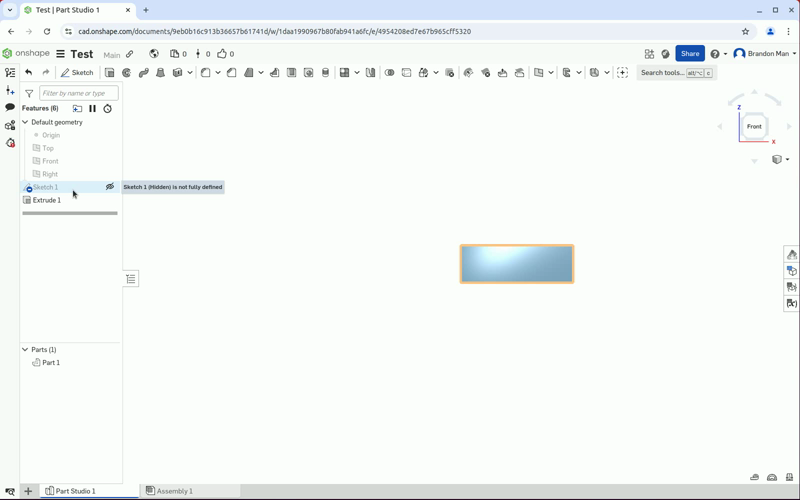
click(73, 189)
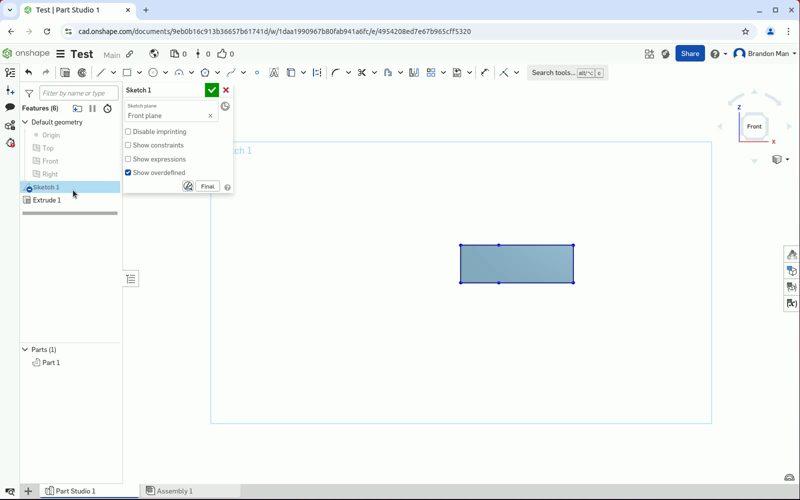
mouse_move(229, 92)
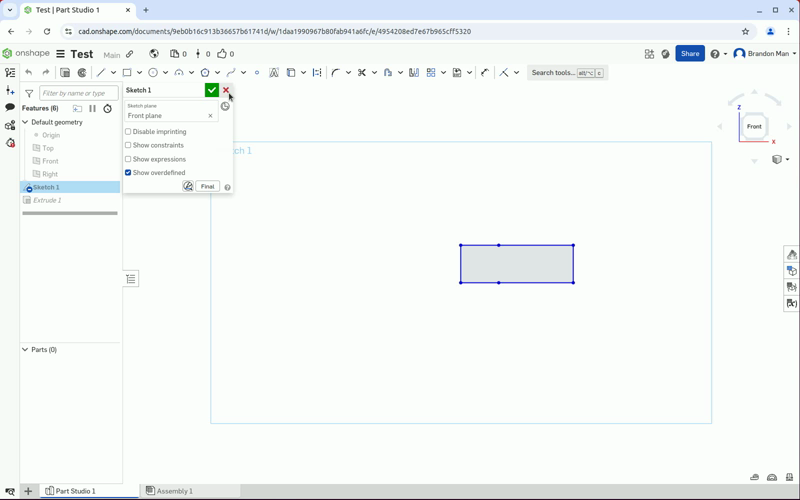
click(229, 92)
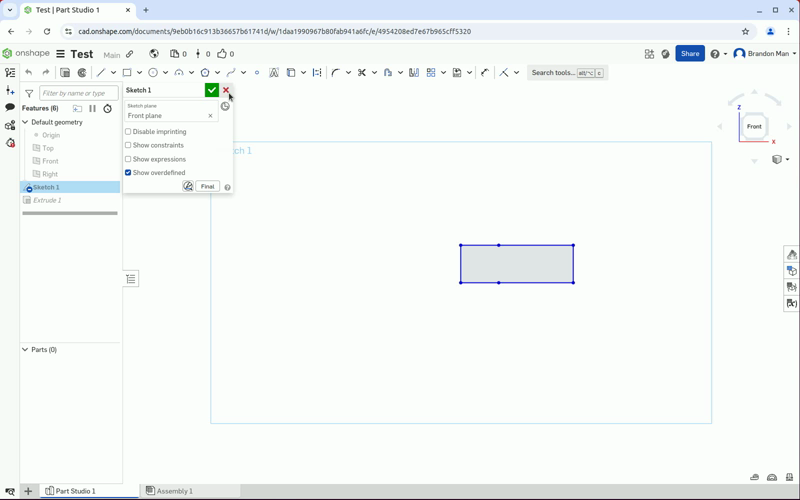
key(shift+s)
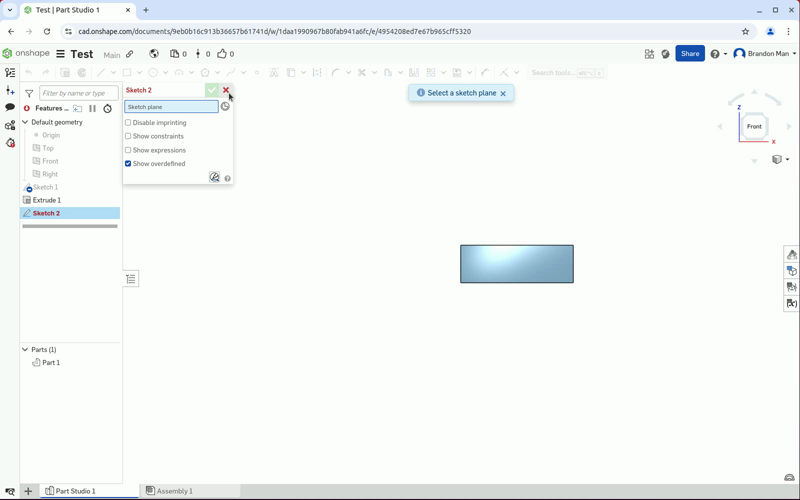
mouse_move(73, 163)
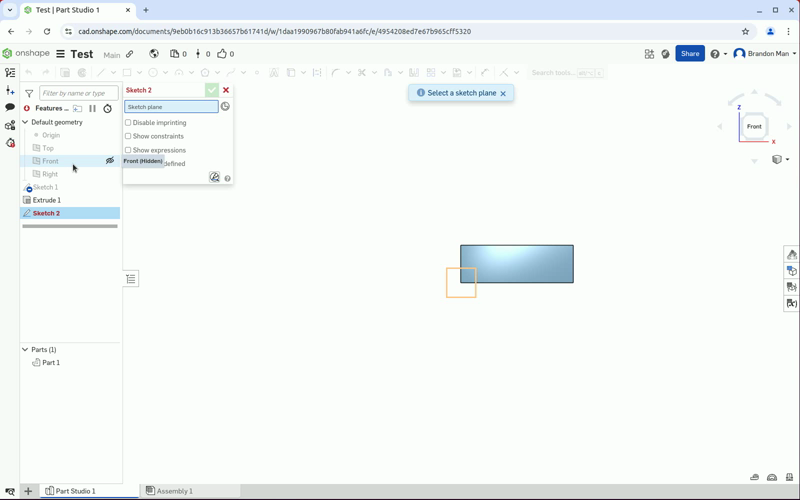
click(73, 163)
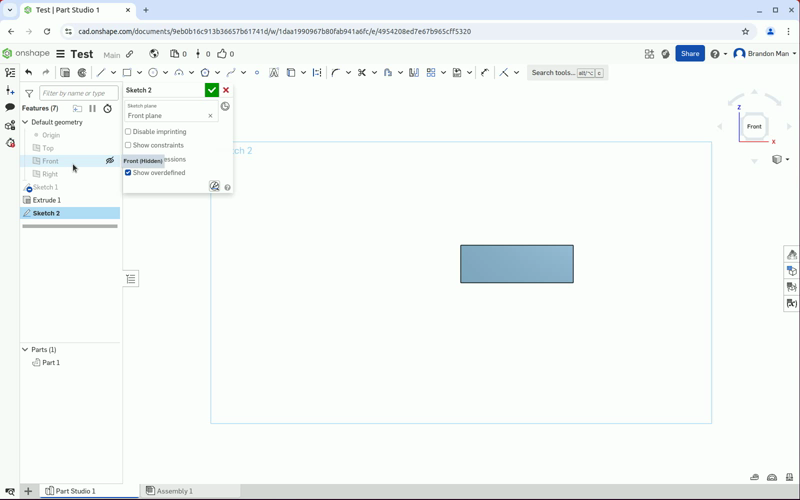
mouse_move(73, 352)
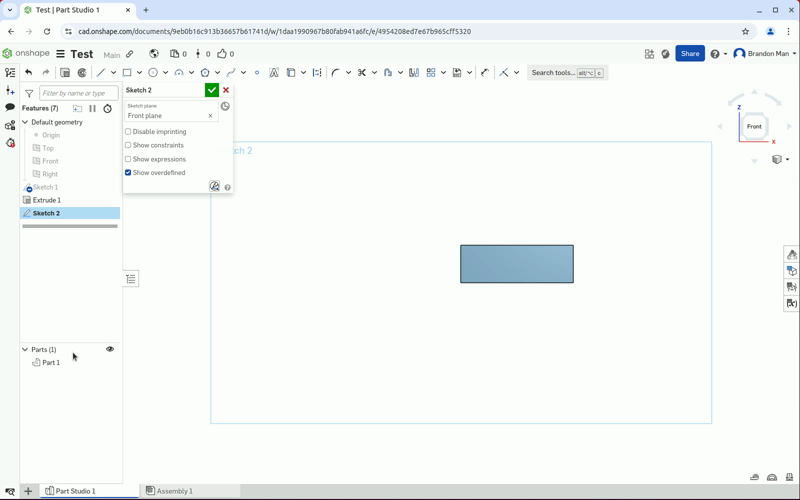
key(y)
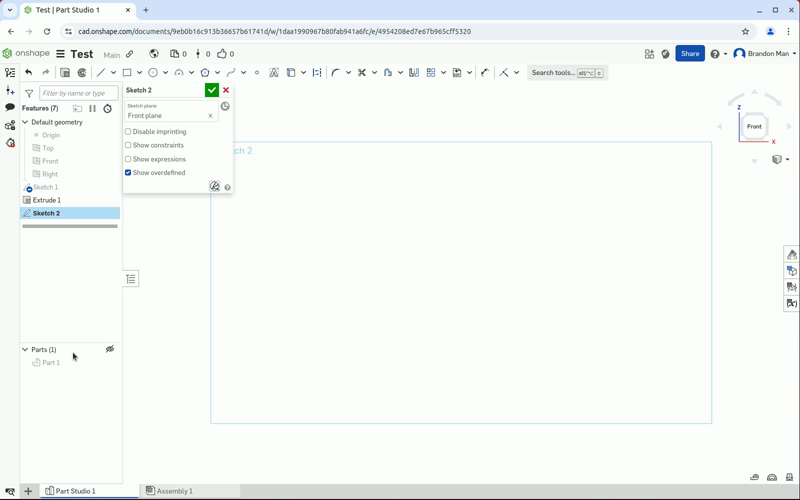
key(l)
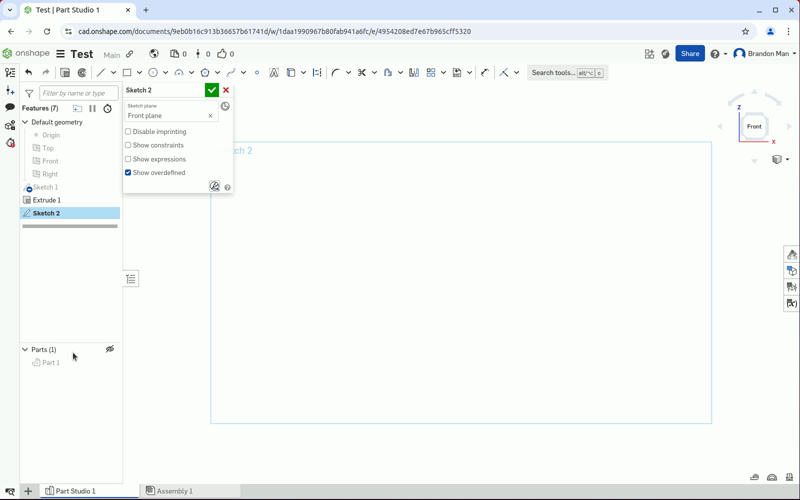
key_down(shift)
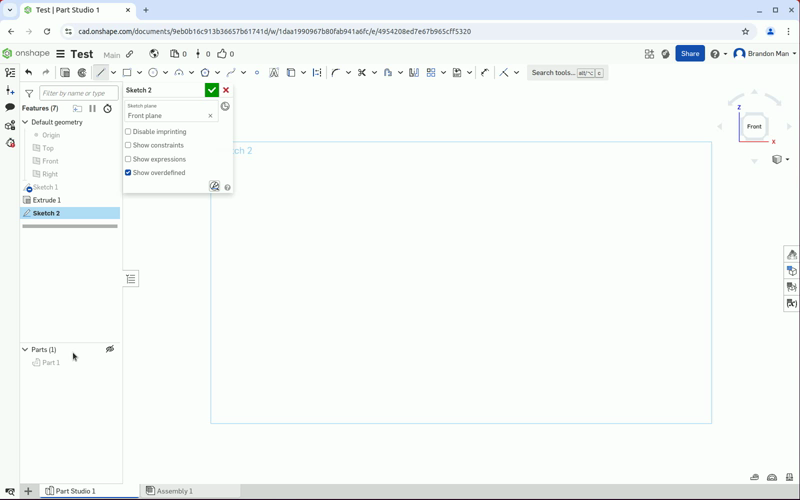
mouse_move(460, 245)
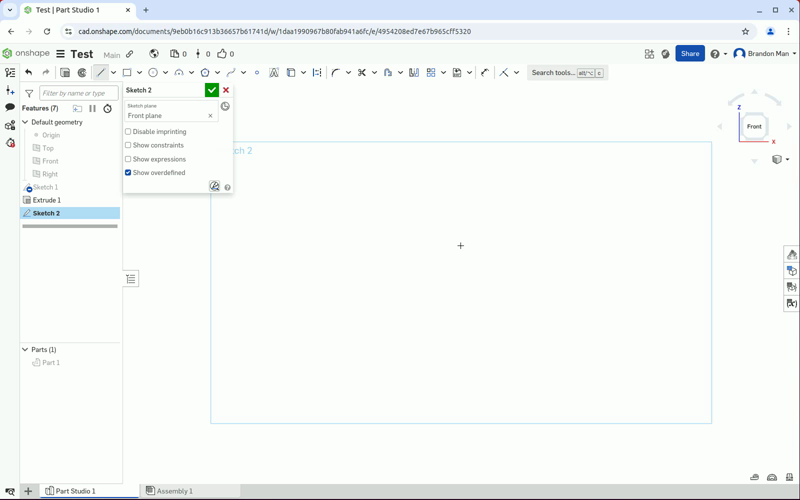
click(460, 245)
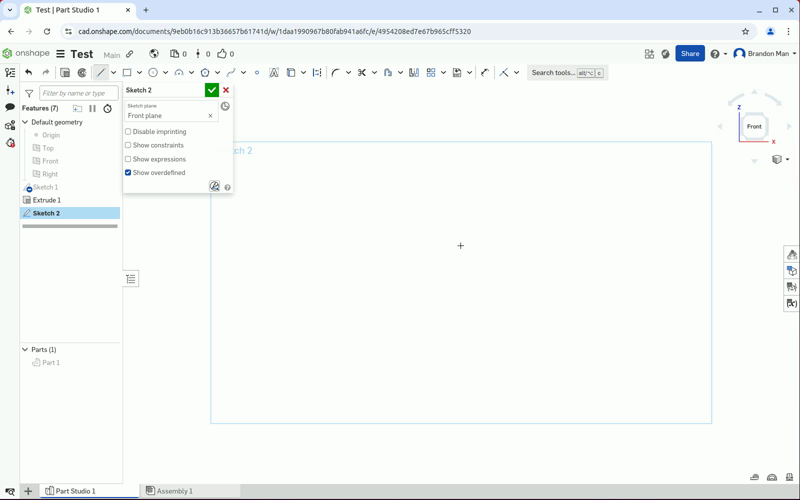
key_up(shift)
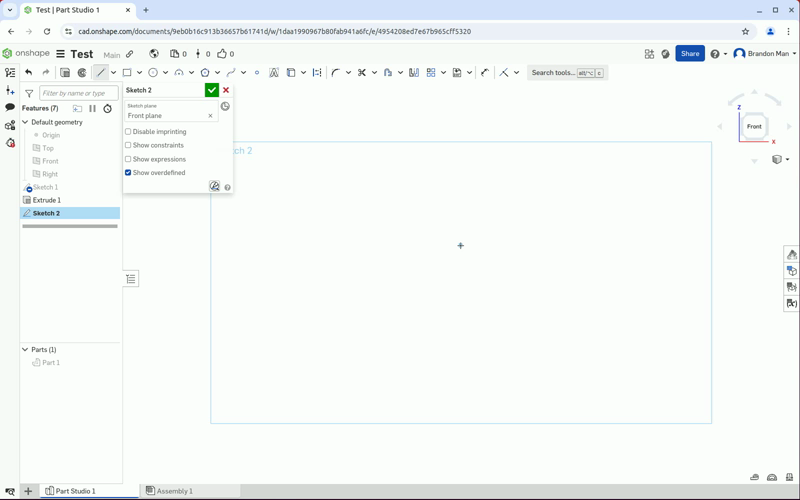
key_down(shift)
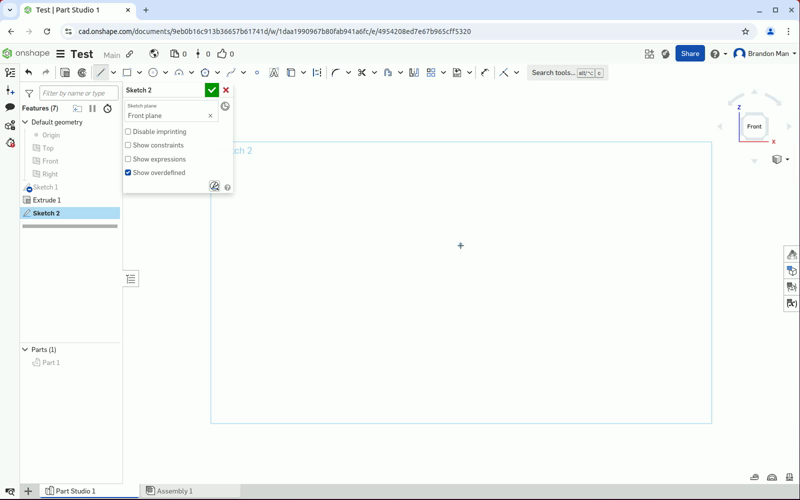
mouse_move(490, 245)
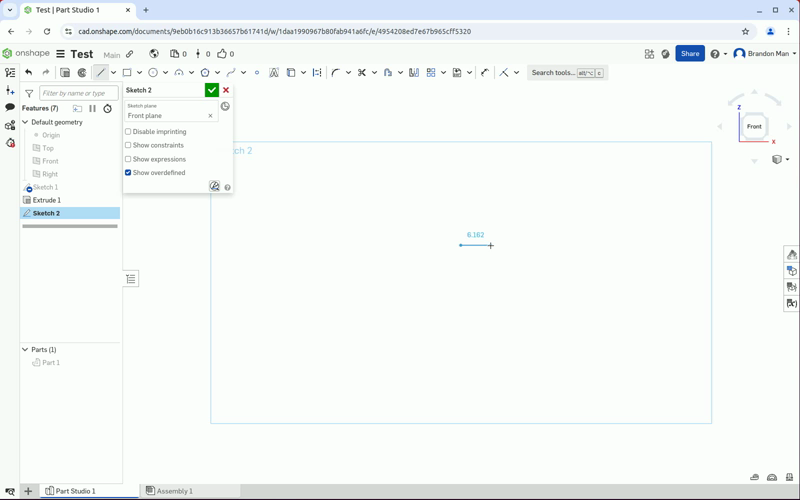
mouse_move(498, 245)
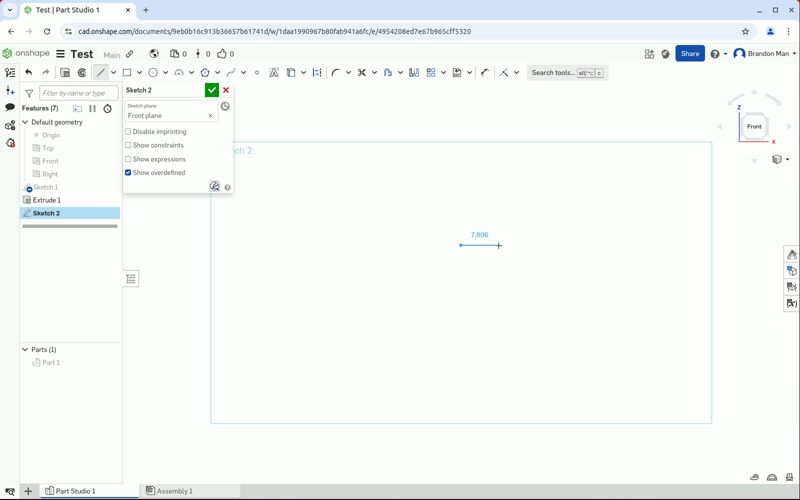
click(498, 245)
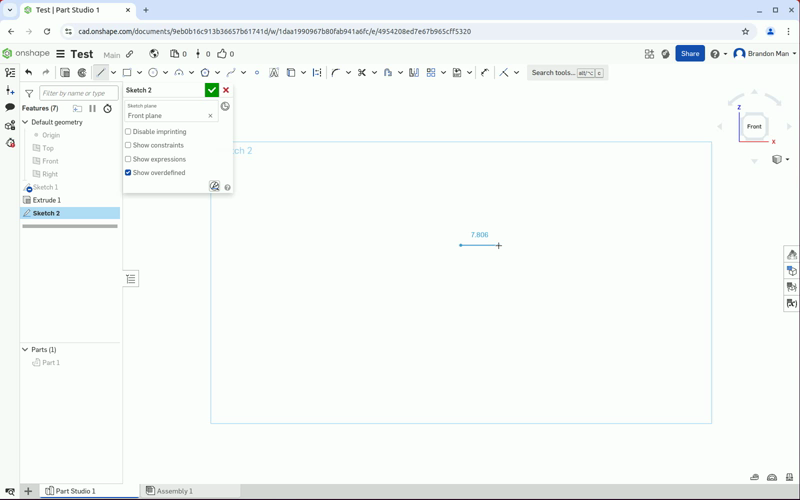
key_up(shift)
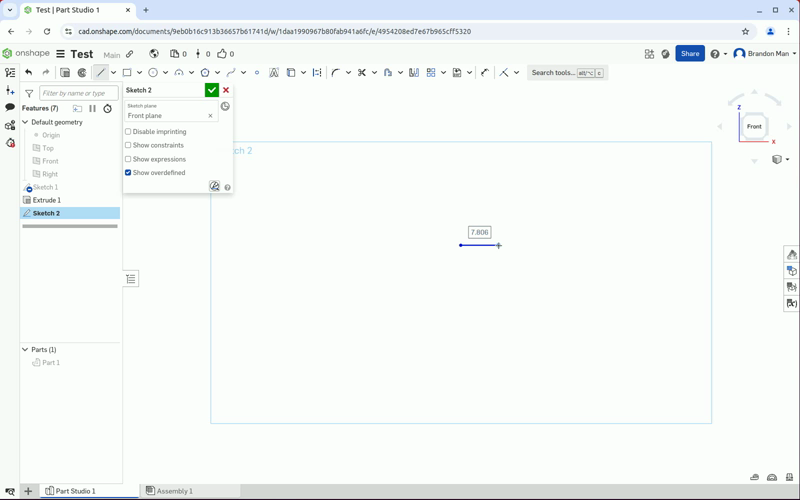
key_down(shift)
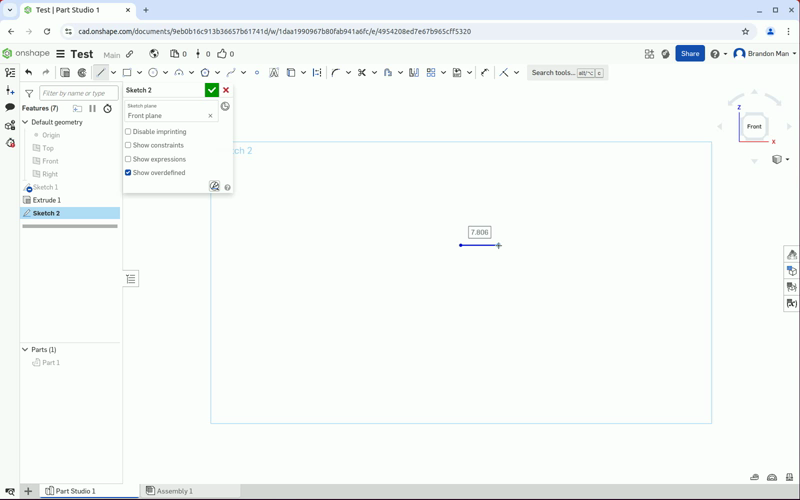
mouse_move(573, 245)
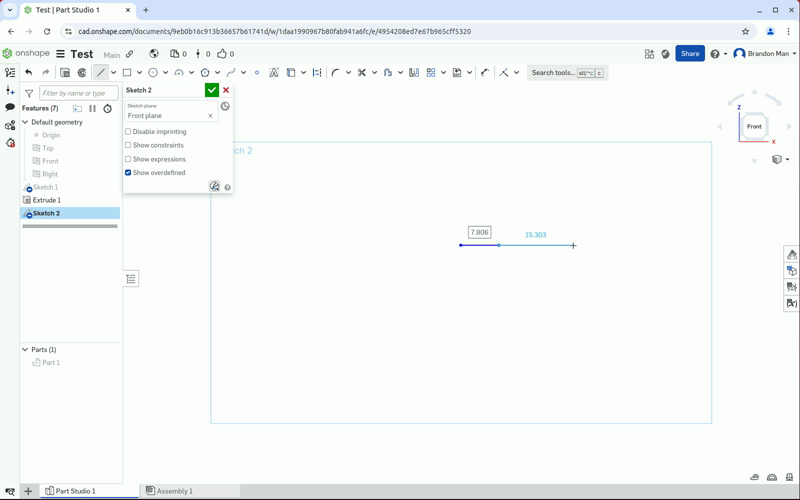
click(573, 245)
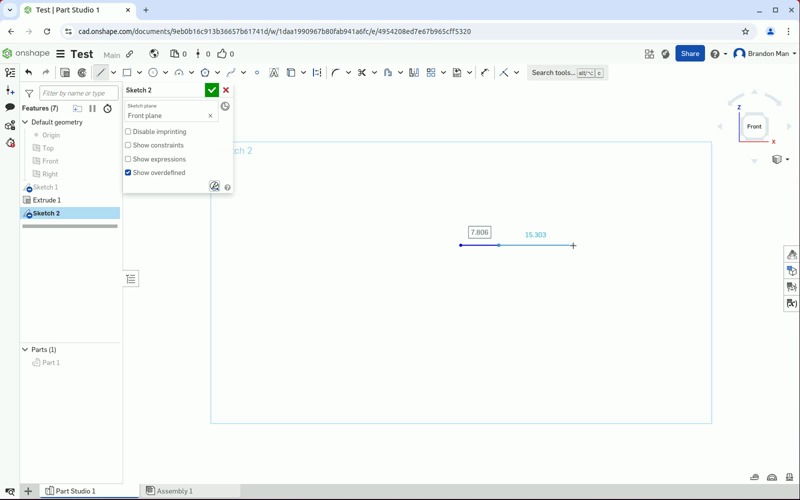
key_up(shift)
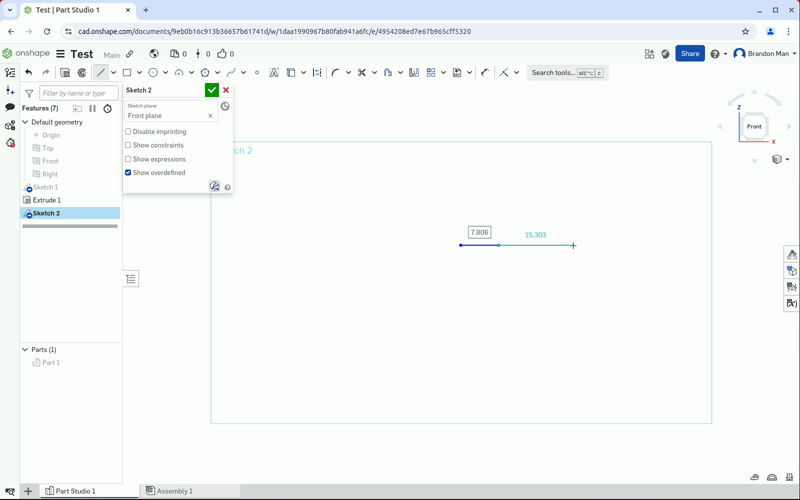
key_down(shift)
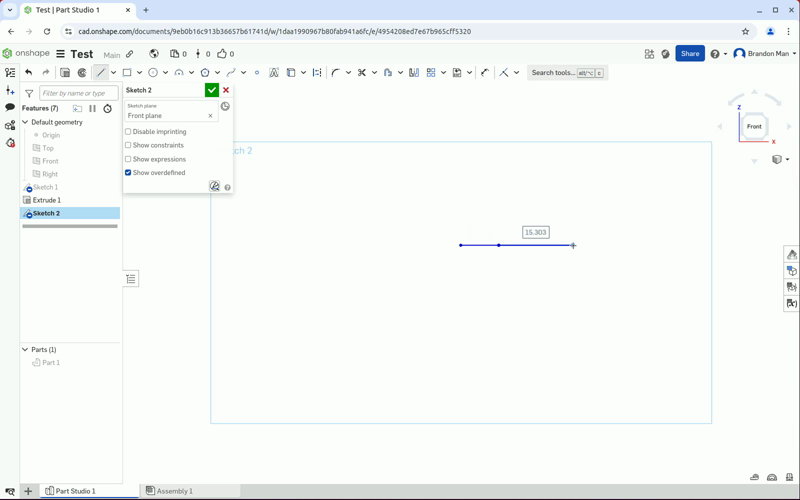
mouse_move(589, 245)
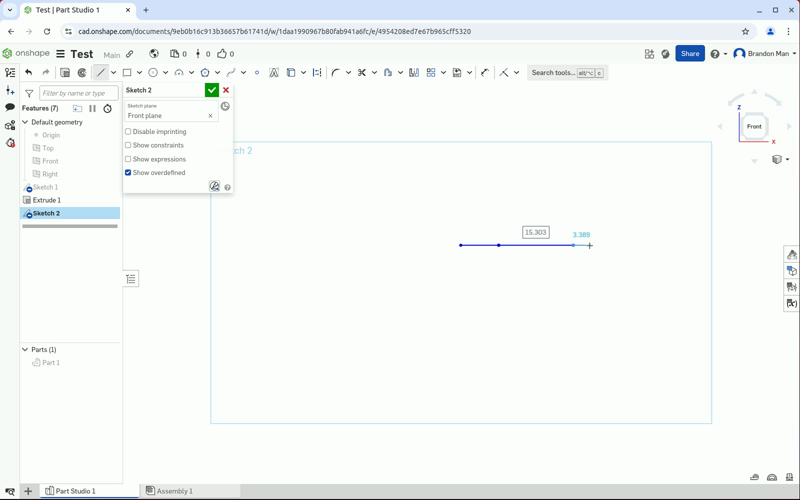
mouse_move(573, 207)
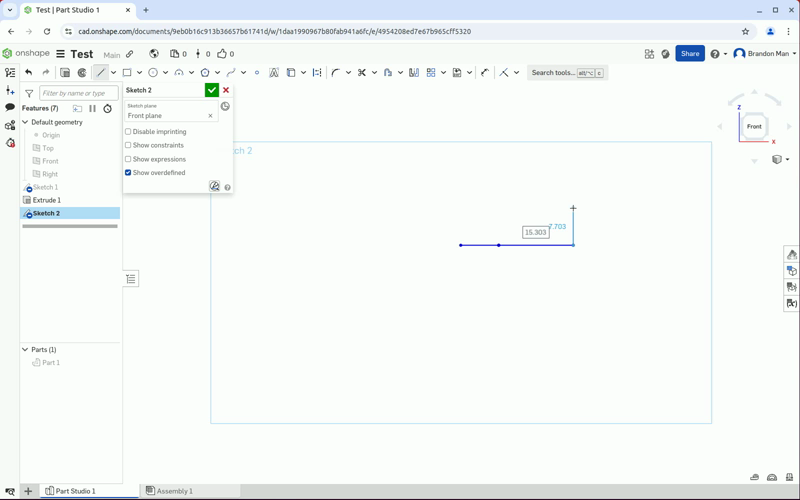
click(573, 207)
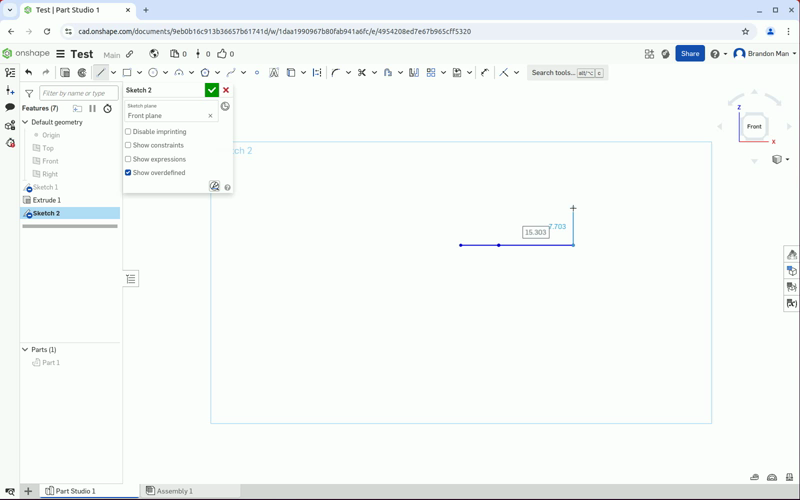
key_up(shift)
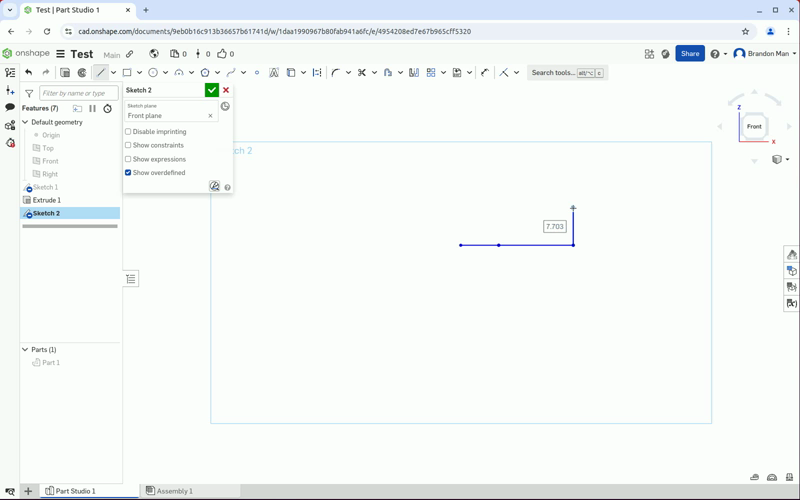
key_down(shift)
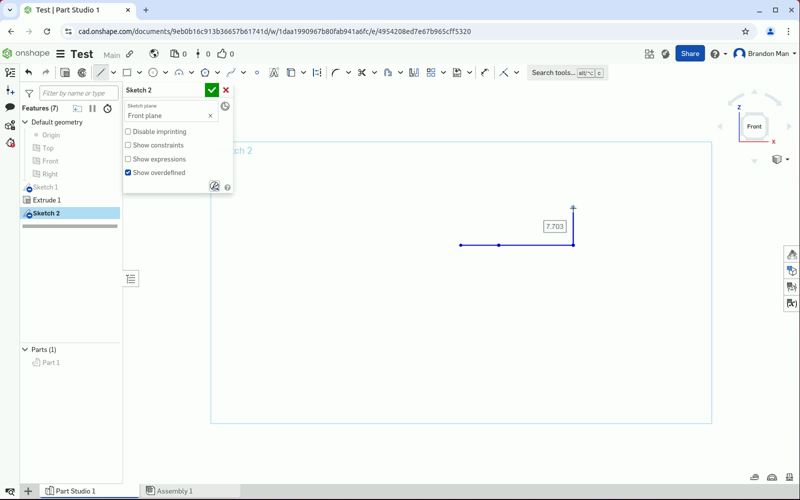
mouse_move(498, 207)
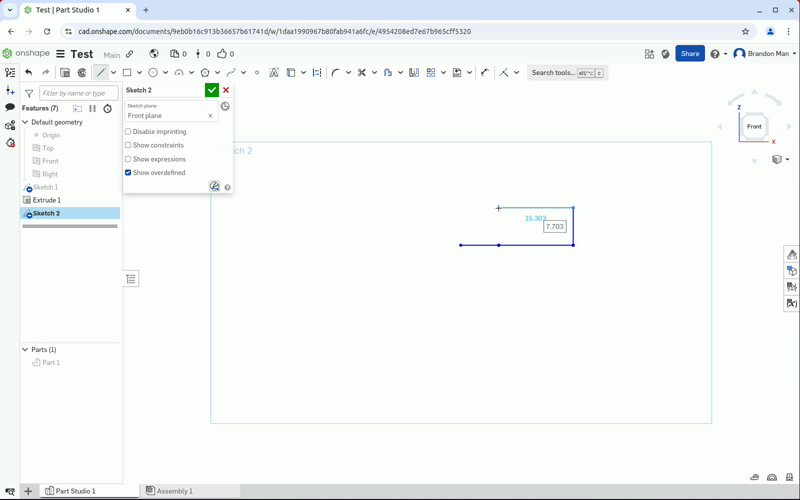
click(498, 207)
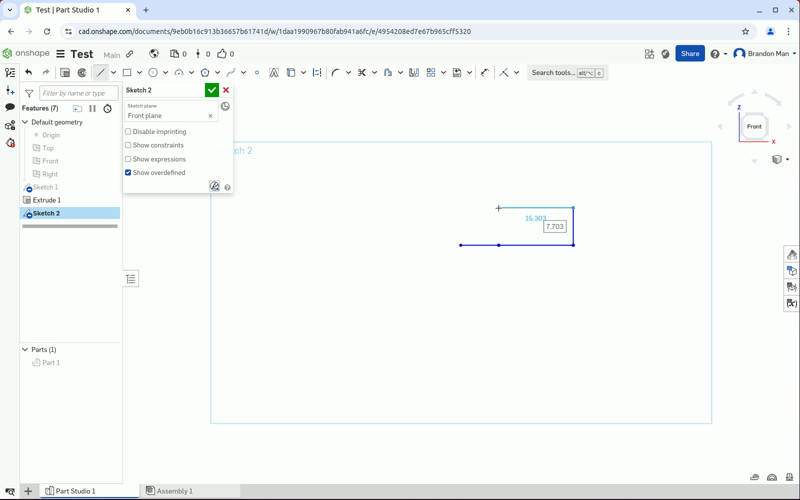
key_up(shift)
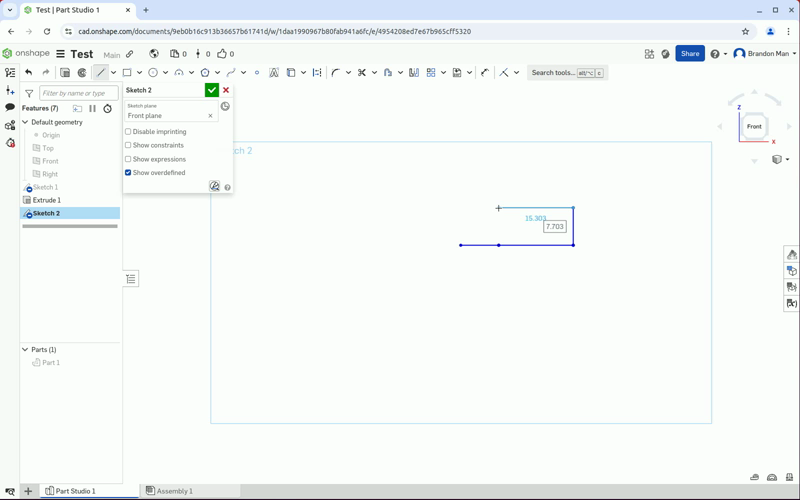
key_down(shift)
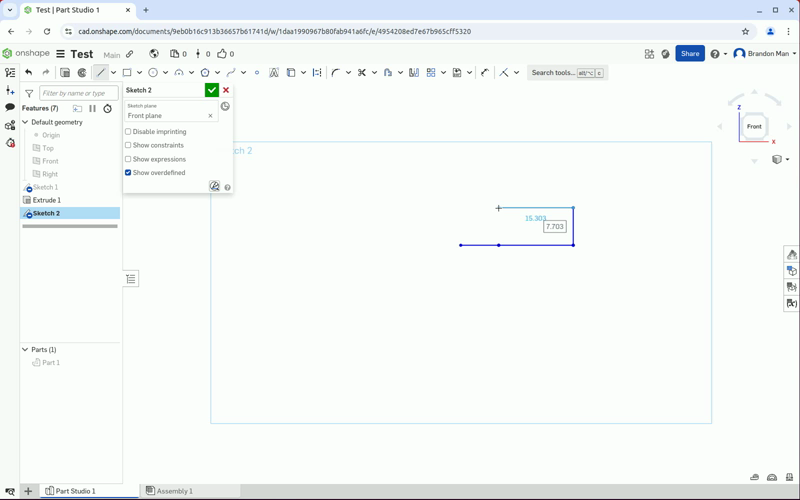
mouse_move(528, 207)
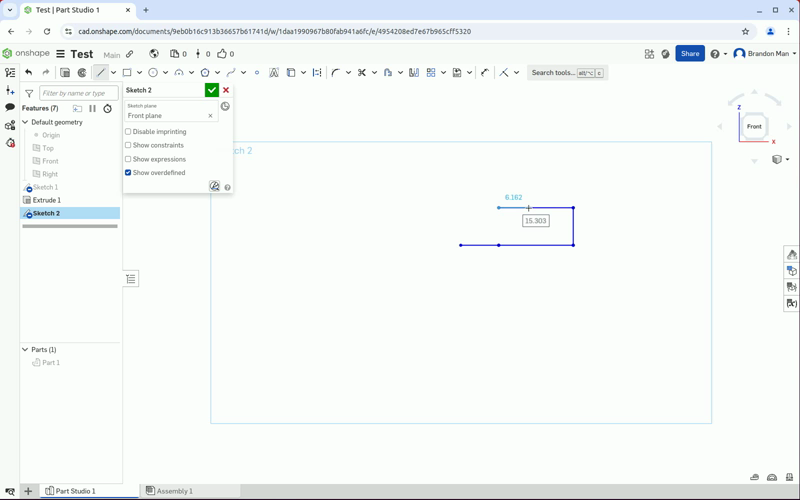
mouse_move(460, 207)
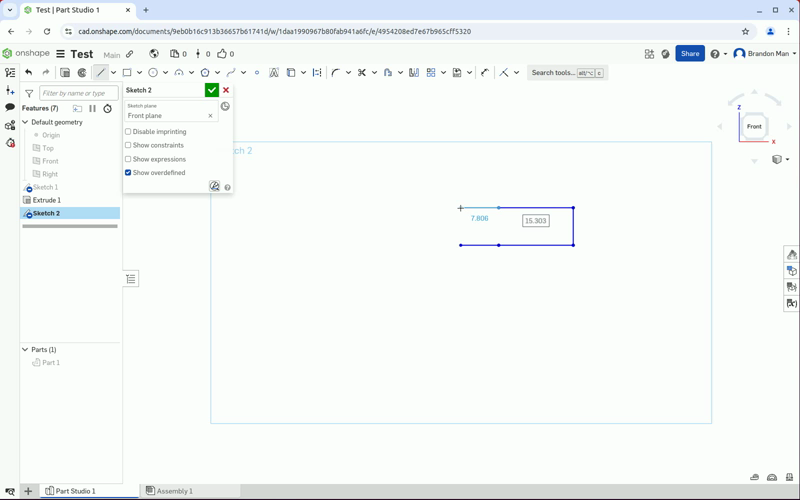
click(460, 207)
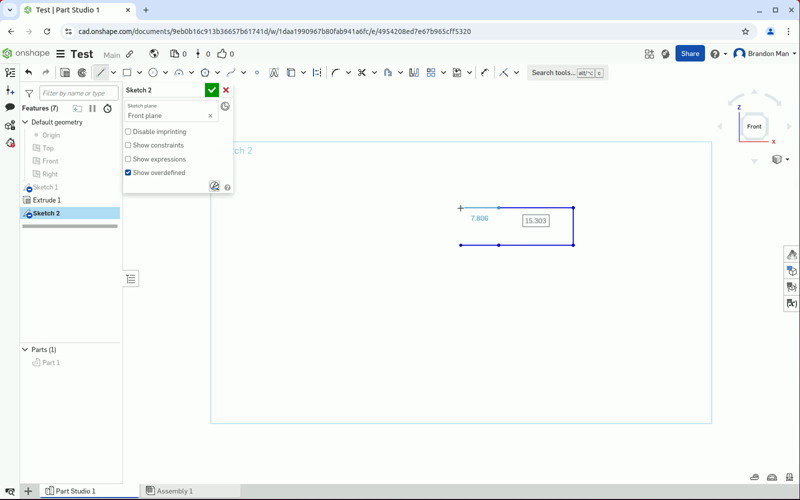
key_up(shift)
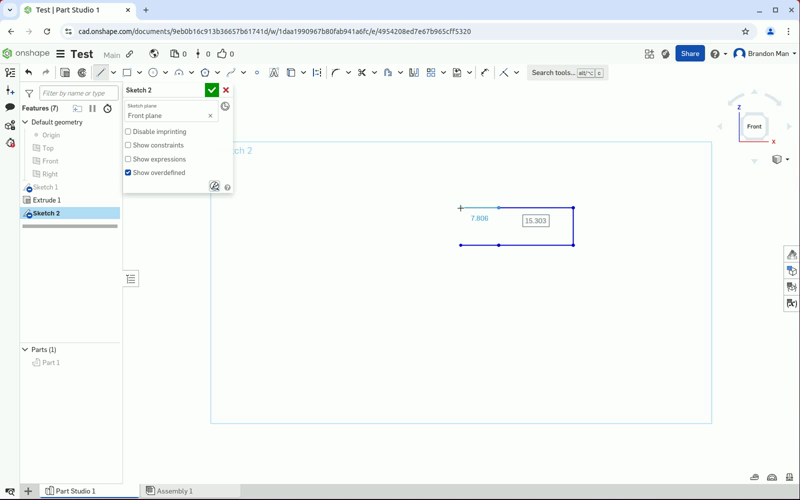
mouse_move(490, 207)
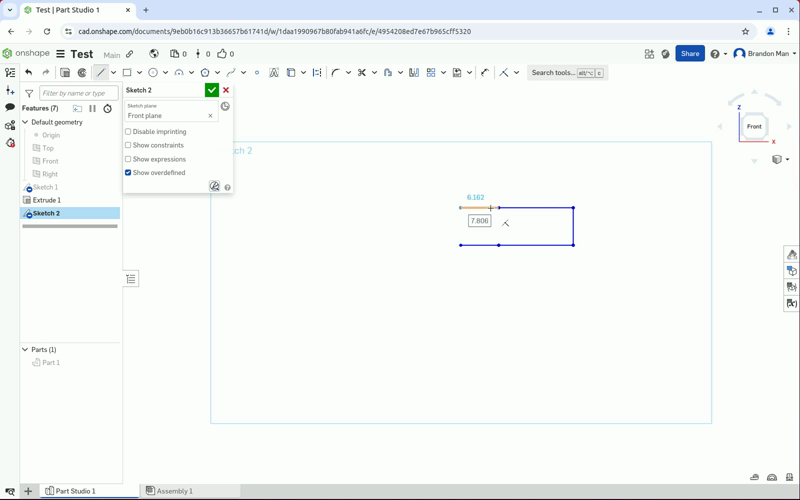
key_down(shift)
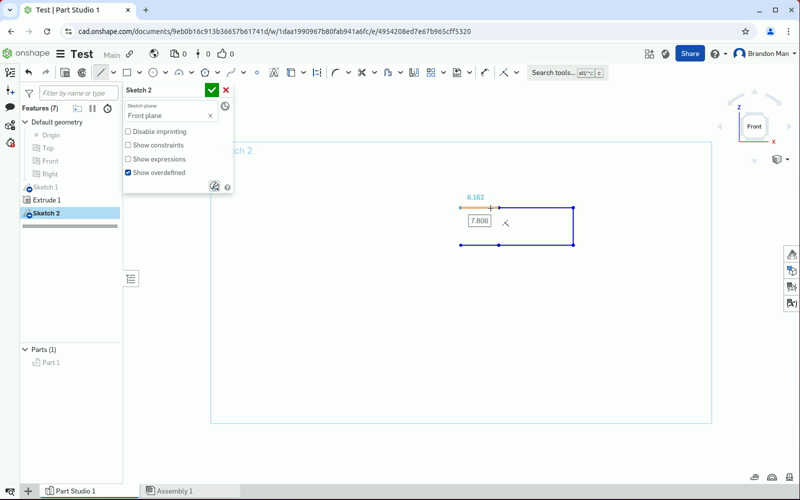
mouse_move(460, 245)
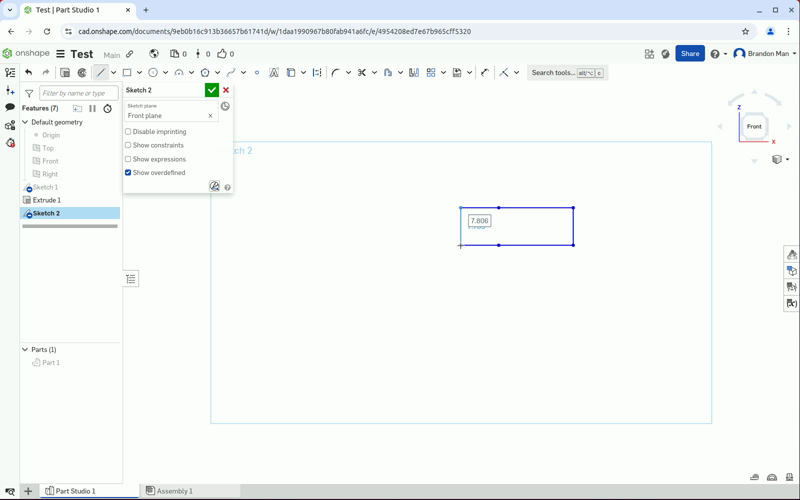
key_up(shift)
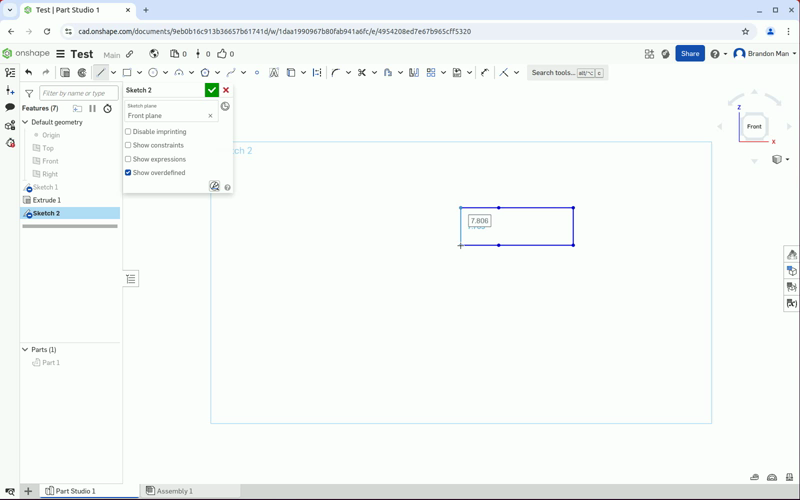
click(460, 245)
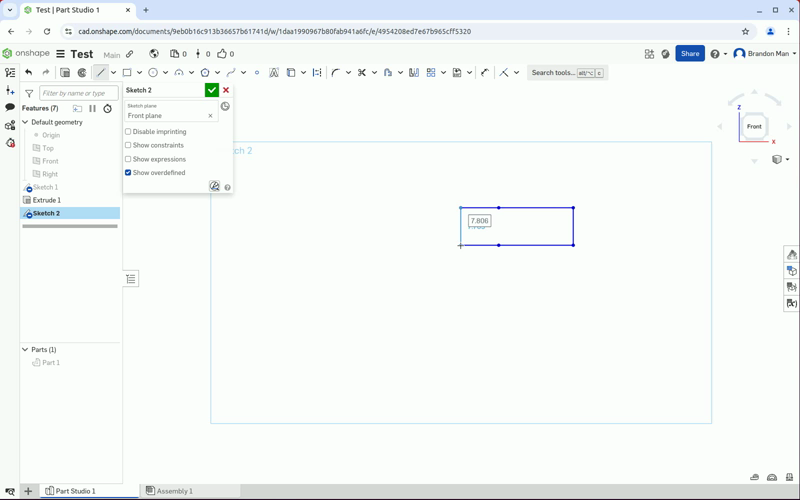
key(esc)
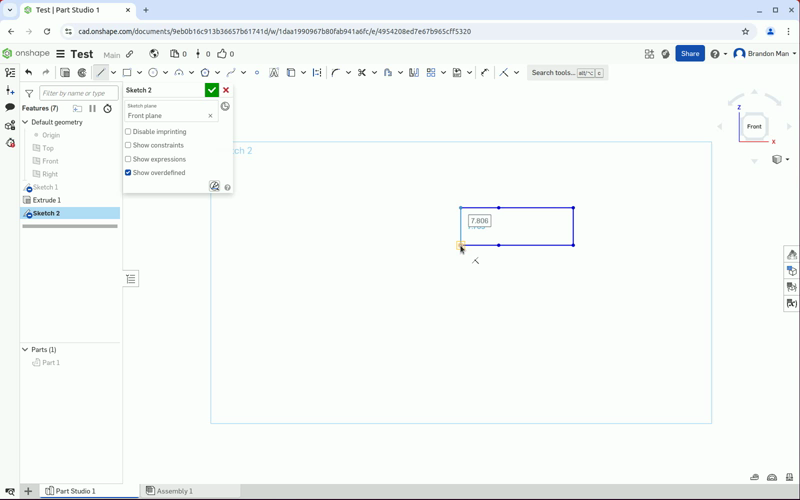
mouse_move(552, 227)
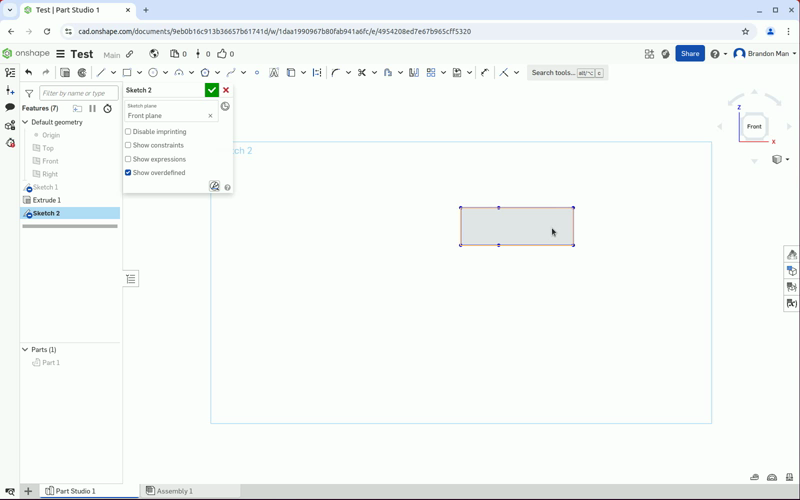
click(552, 227)
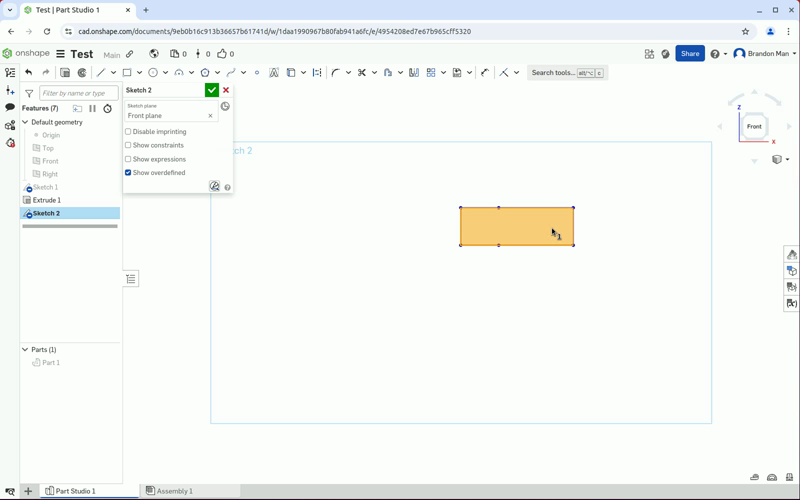
mouse_move(73, 352)
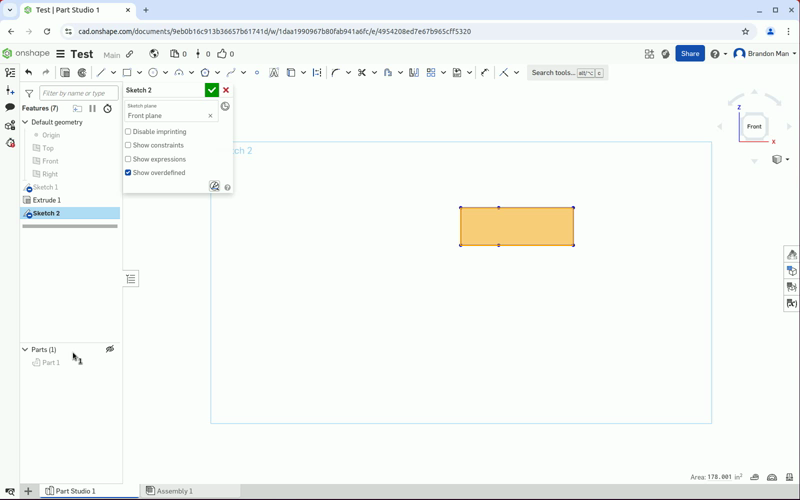
key(shift+y)
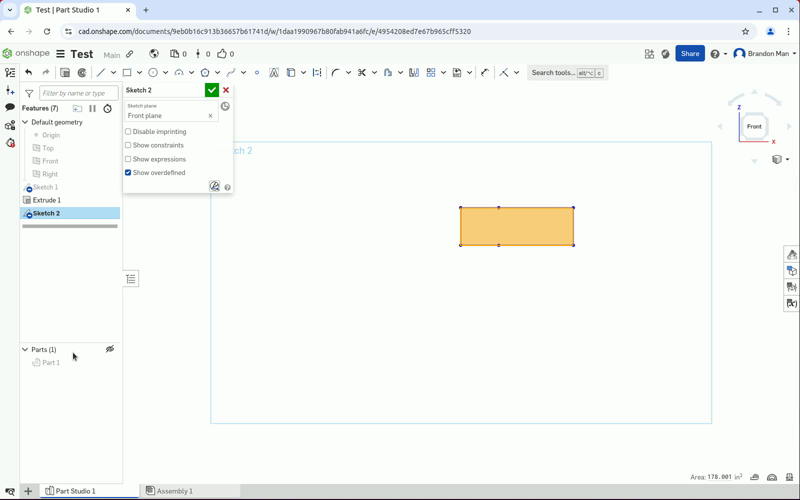
key(shift+e)
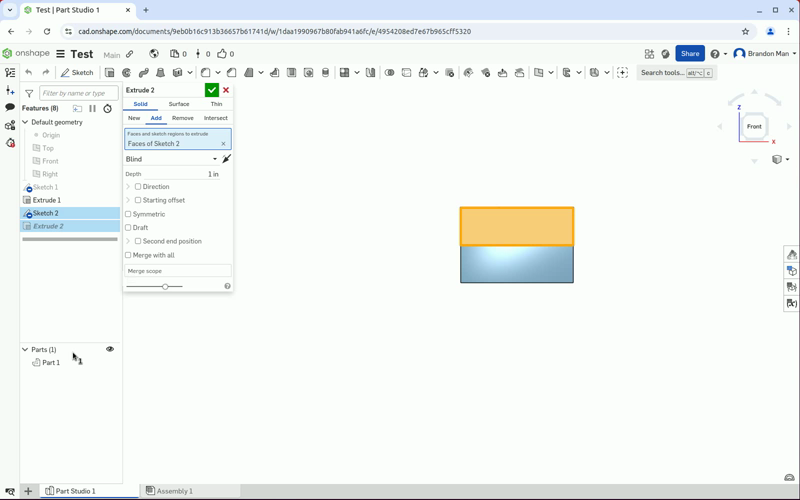
mouse_move(143, 106)
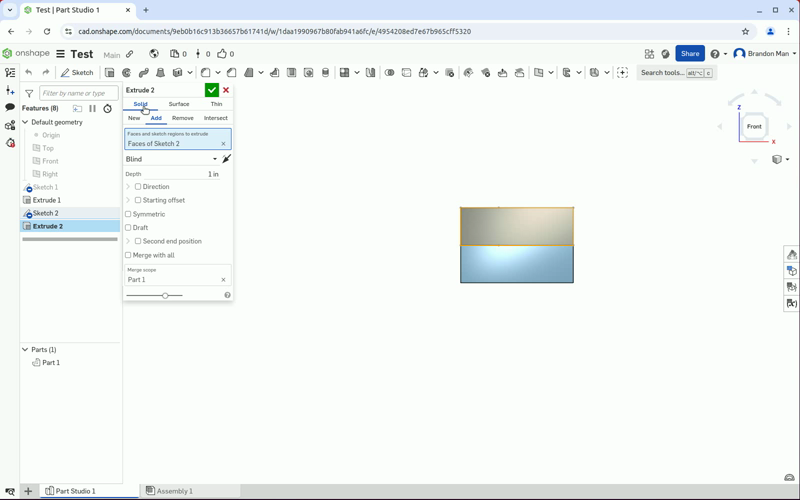
click(143, 106)
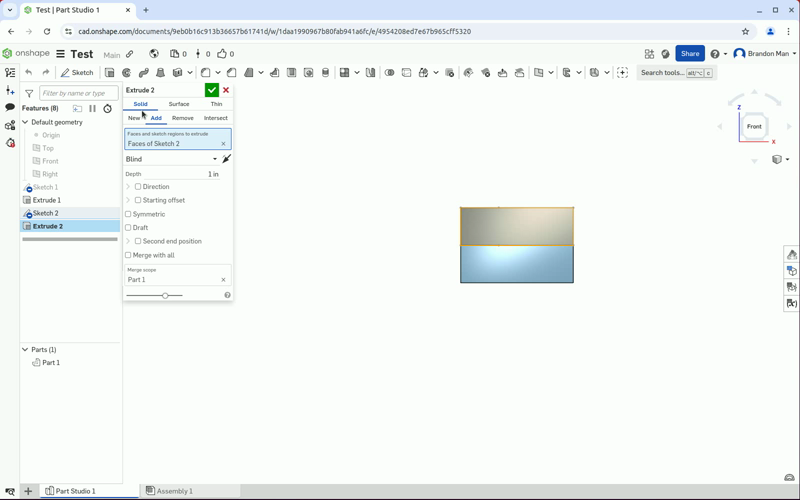
mouse_move(137, 120)
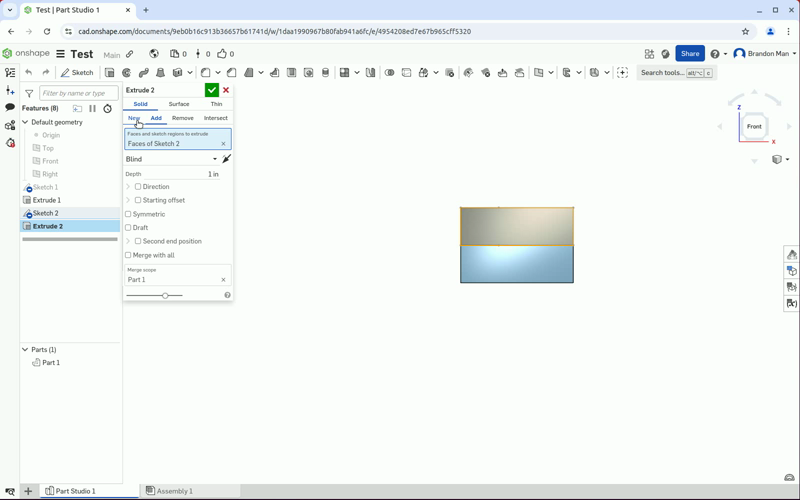
click(137, 120)
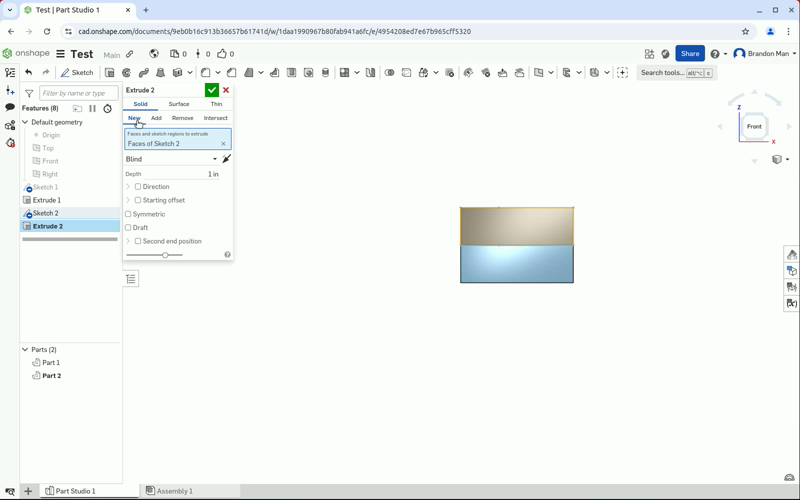
key(tab, 4)
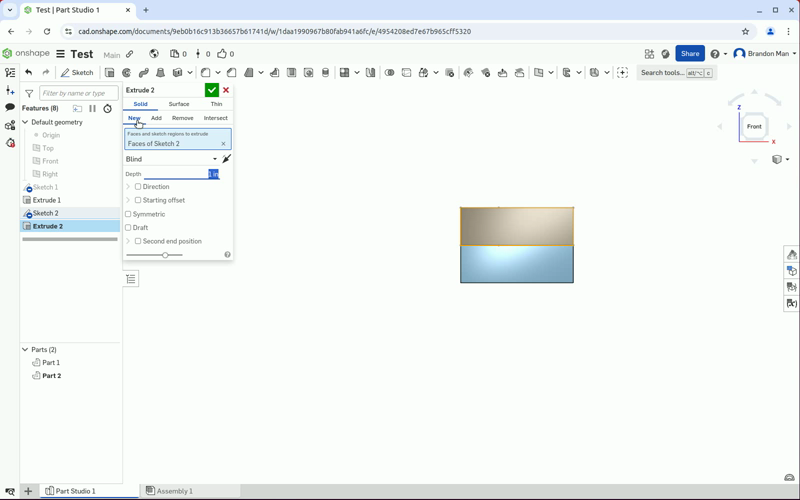
text(7.703)
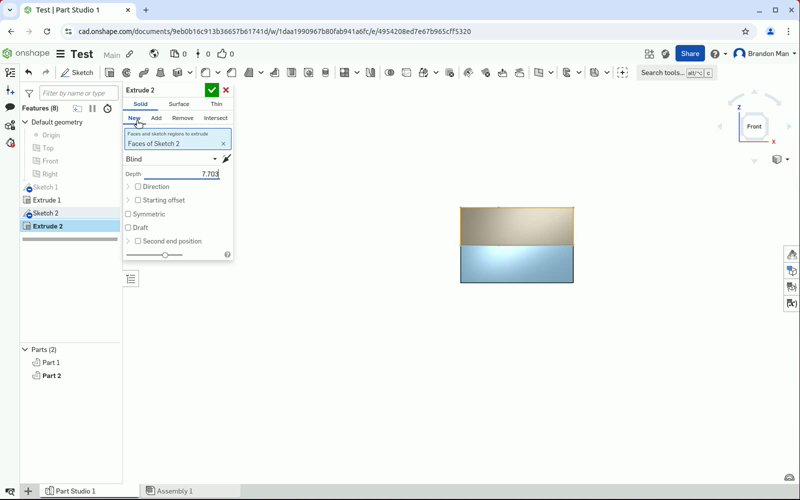
key(enter)
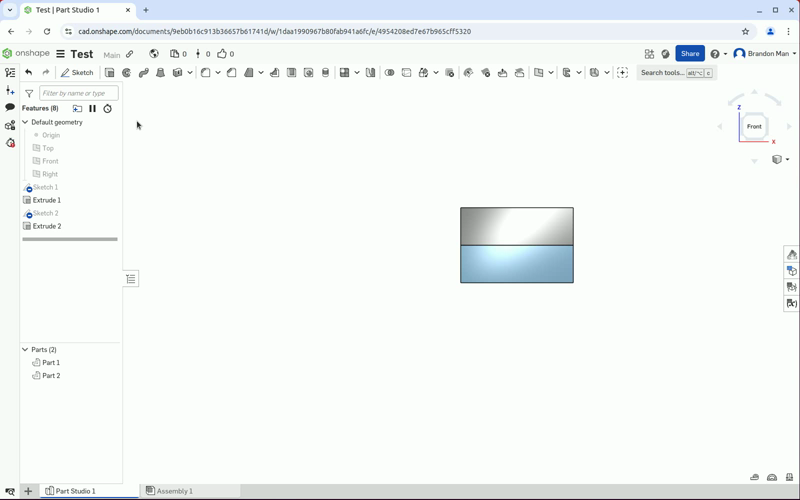
key(shift+h)
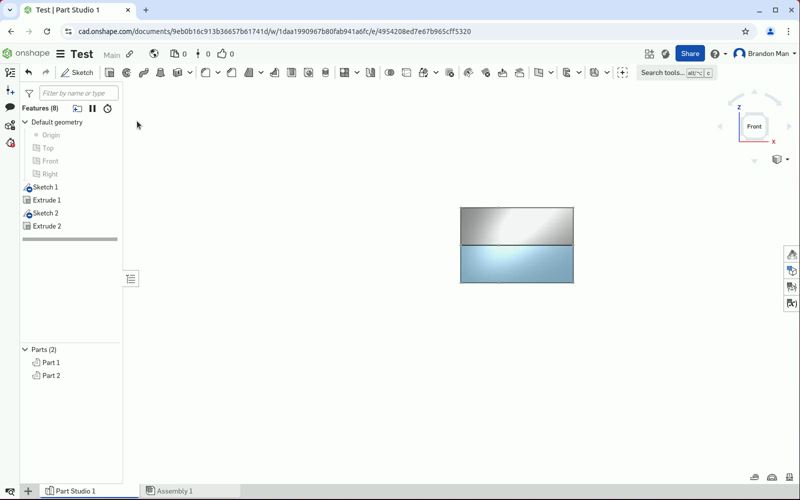
key(shift+h)
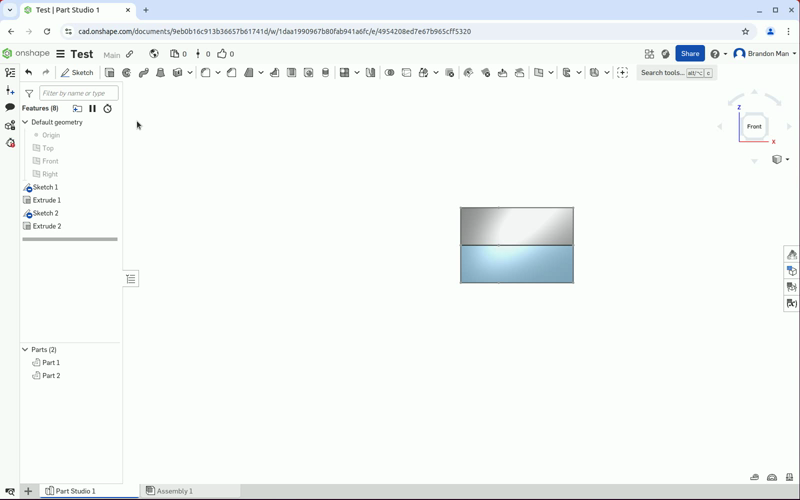
key(shift+7)
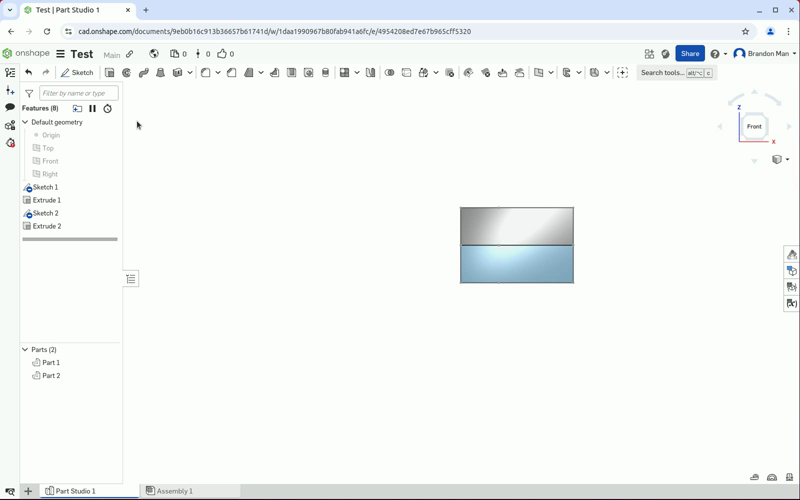
key(left, 2)
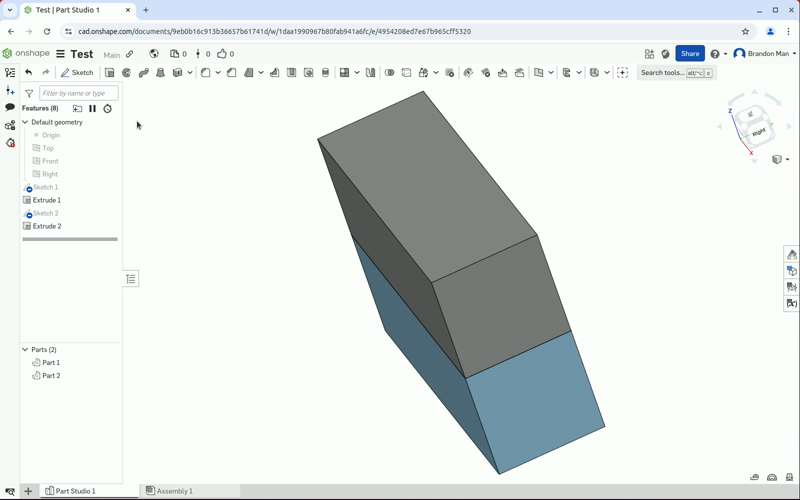
key(down, 2)
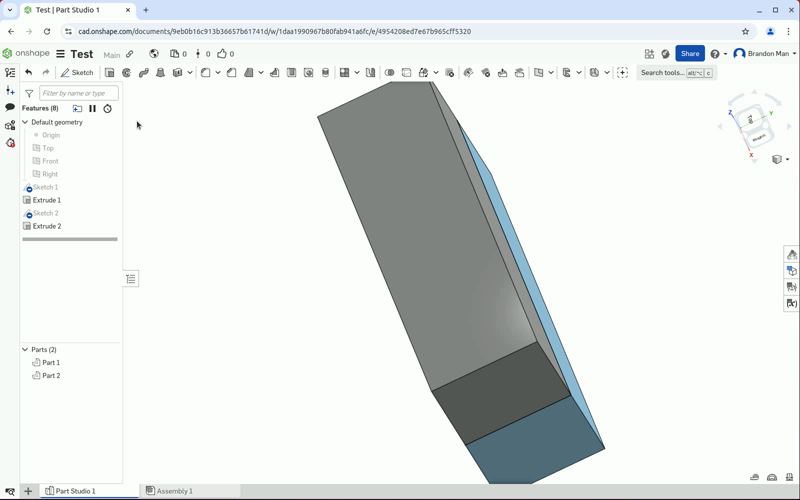
key(up, 2)
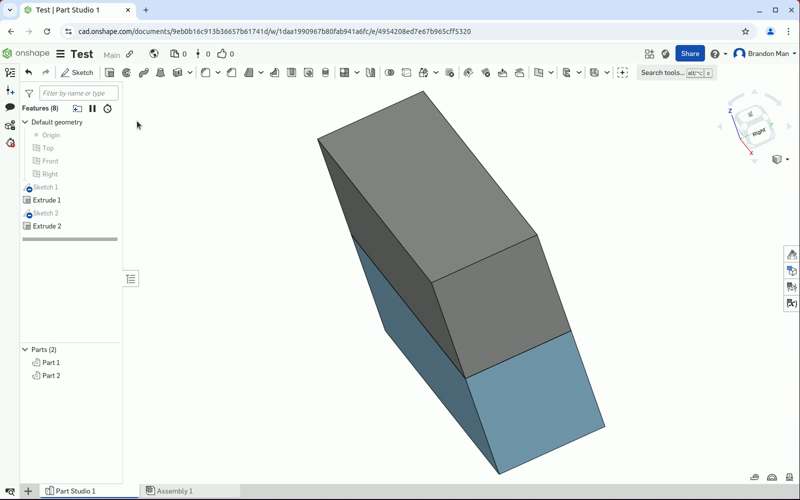
key(right, 2)
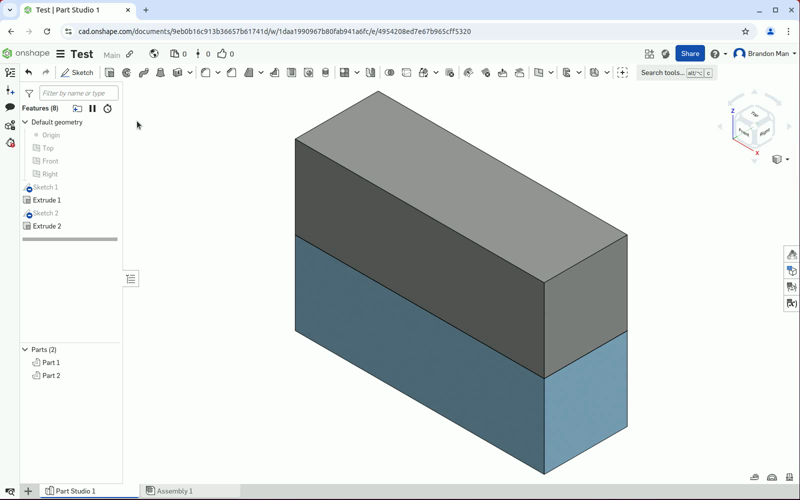
mouse_move(73, 189)
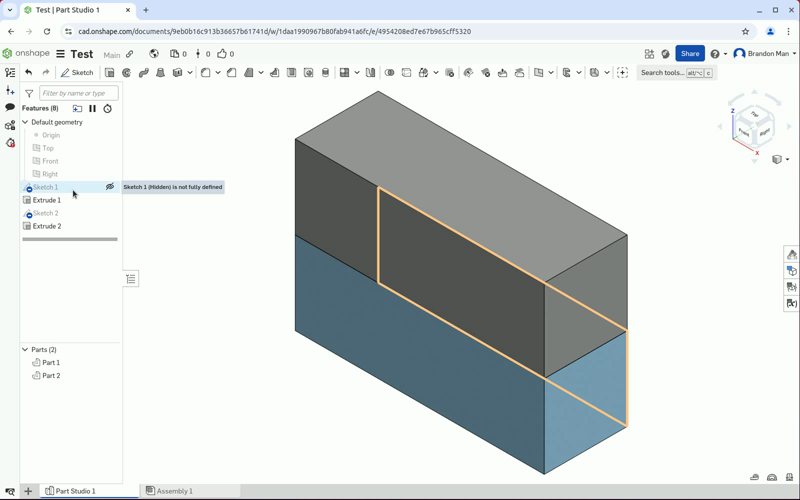
click(73, 189)